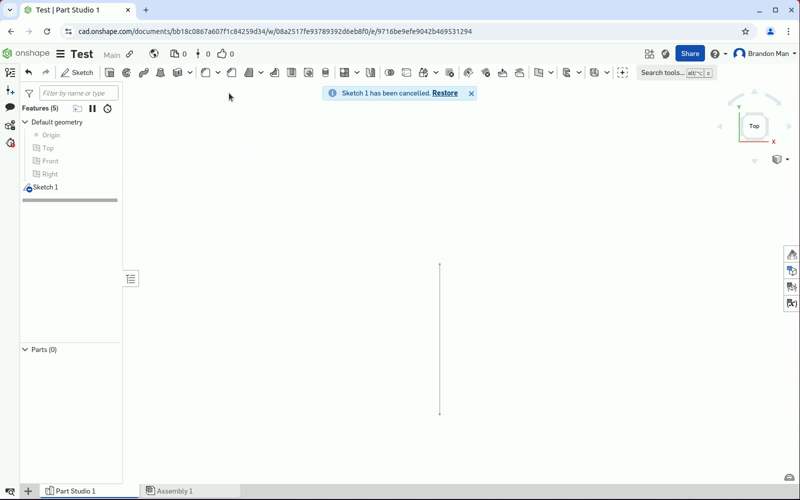
key(shift+h)
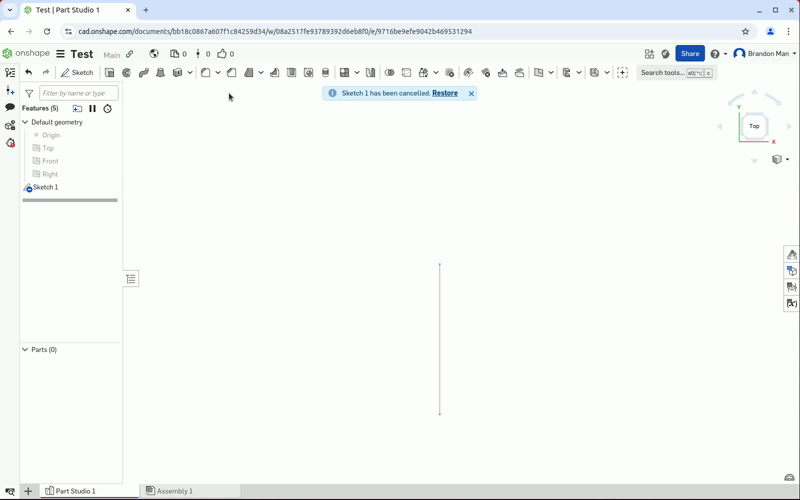
key(shift+s)
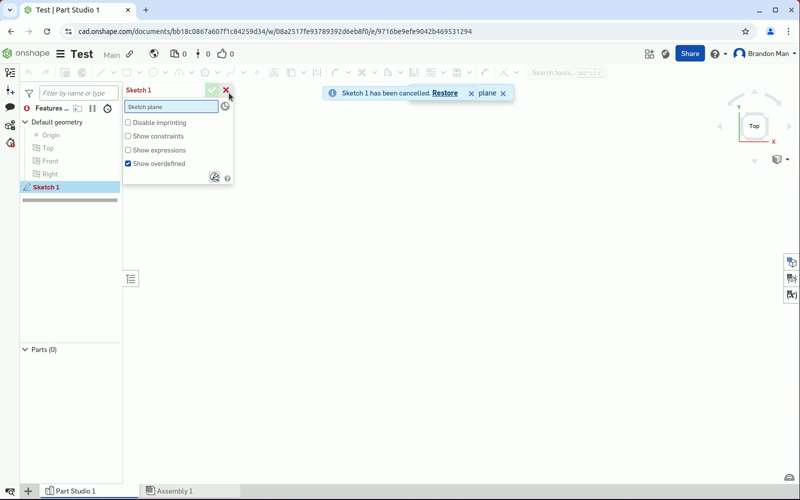
mouse_move(73, 150)
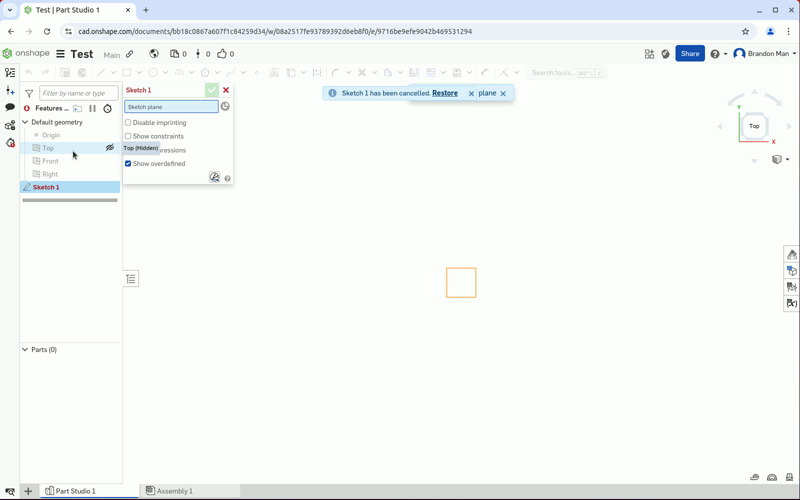
click(73, 150)
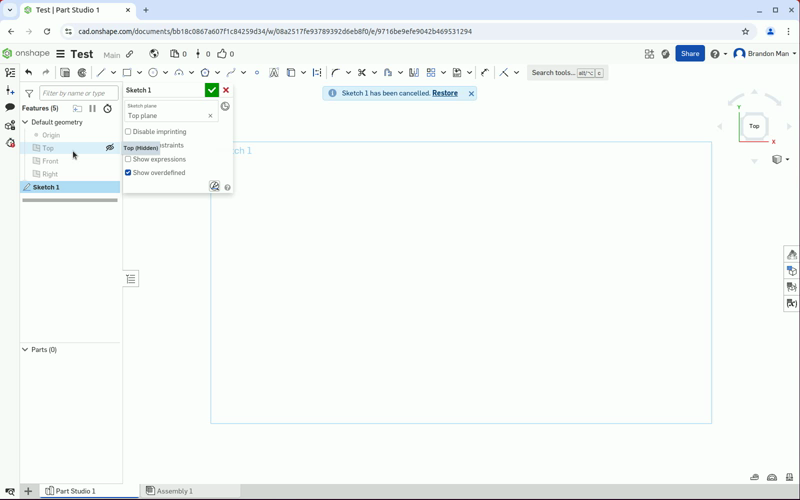
mouse_move(73, 352)
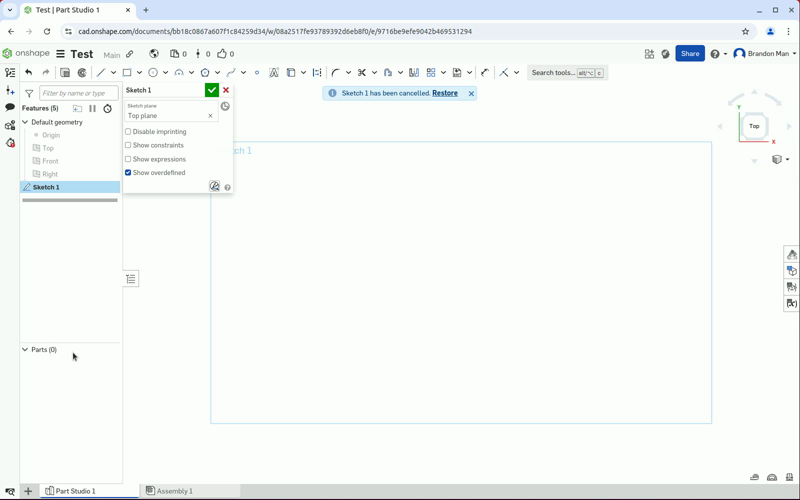
key(y)
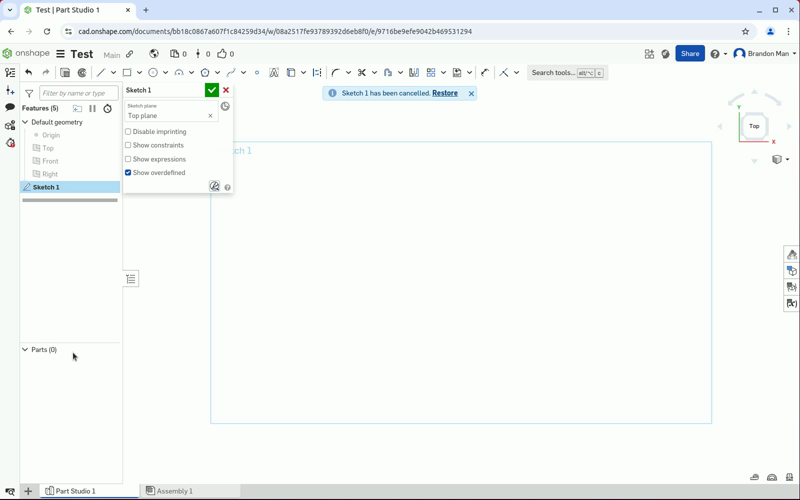
key(l)
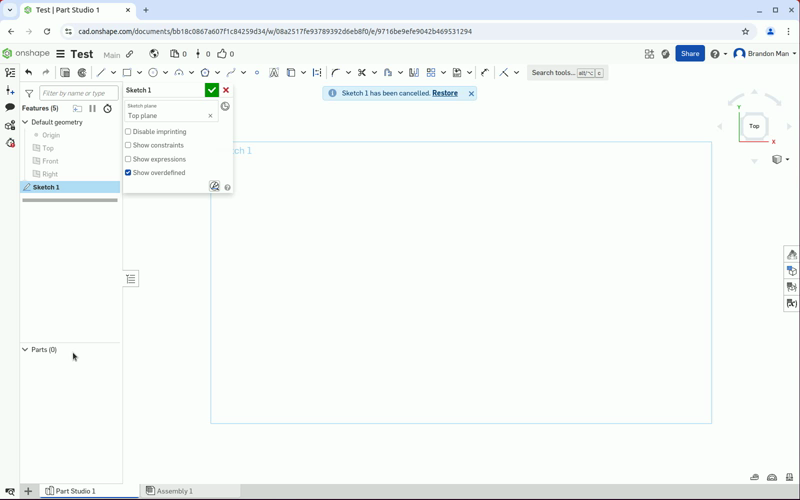
key_down(shift)
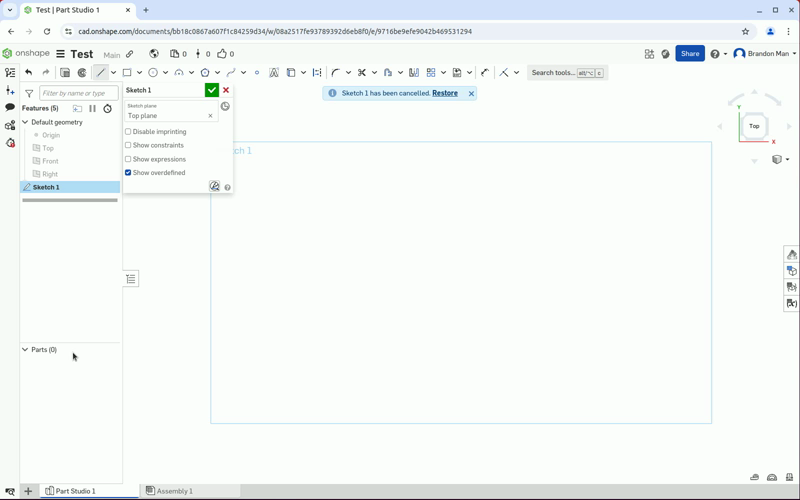
mouse_move(460, 282)
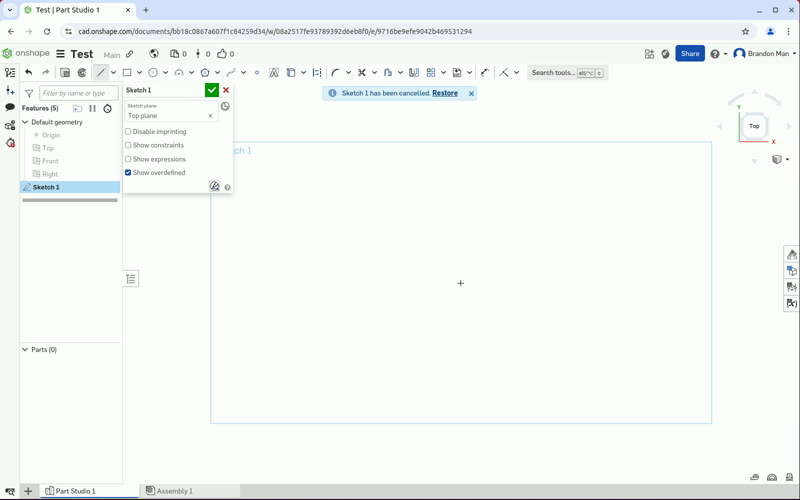
click(460, 282)
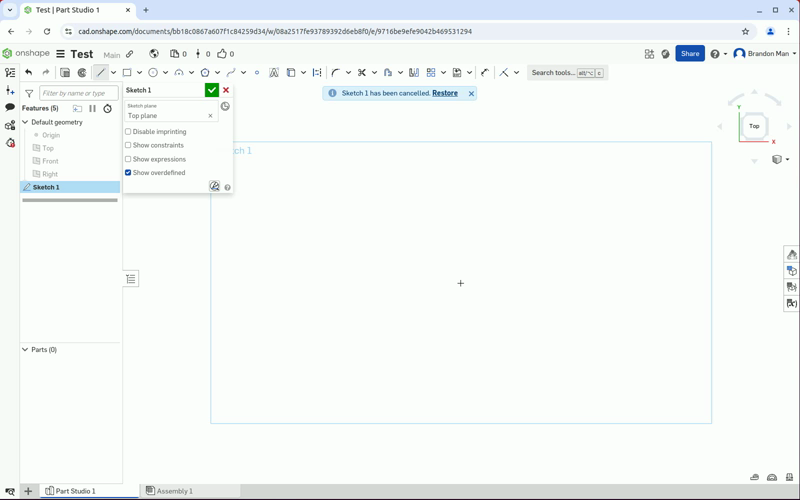
key_up(shift)
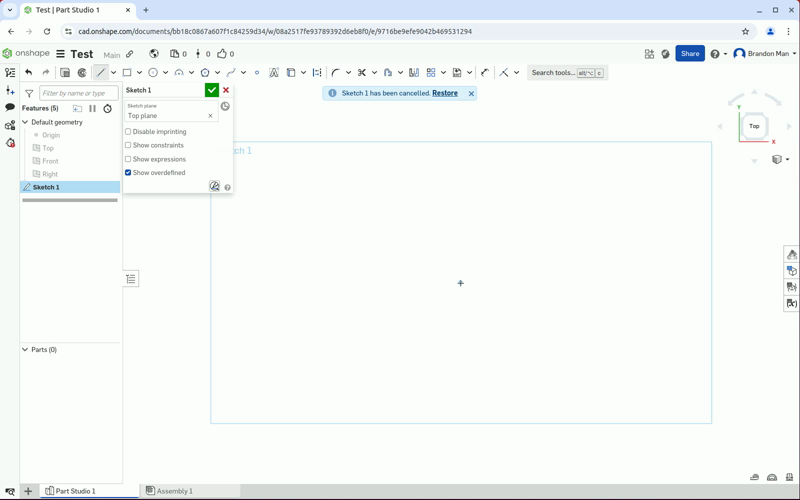
key_down(shift)
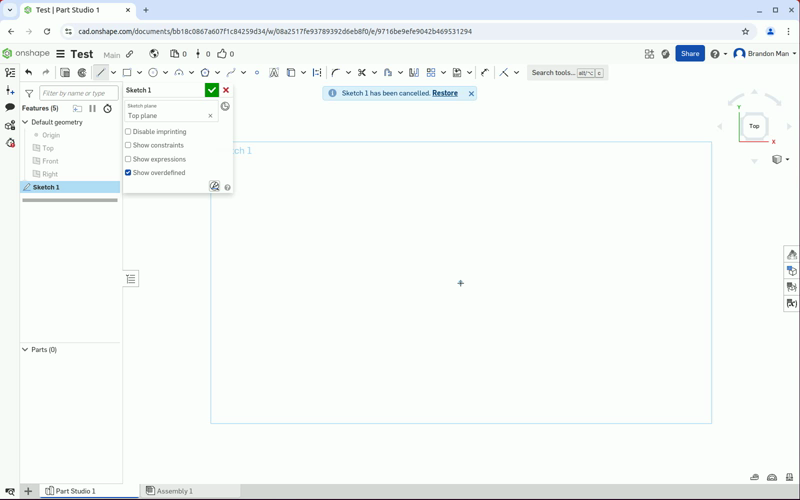
mouse_move(543, 282)
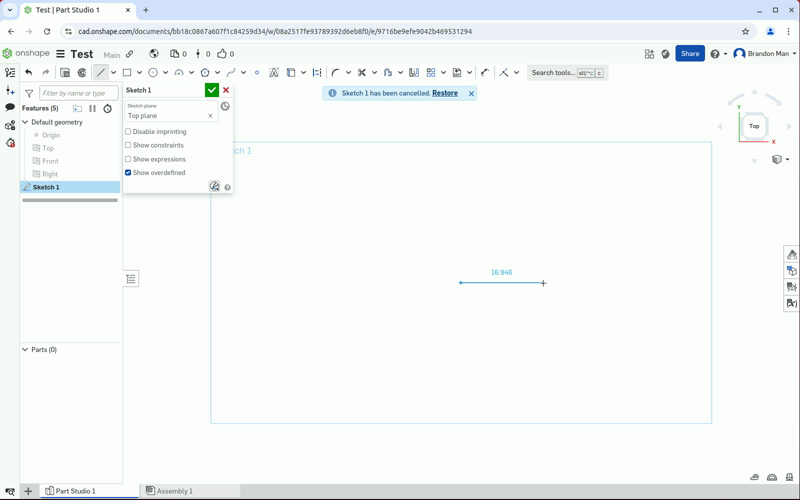
click(543, 282)
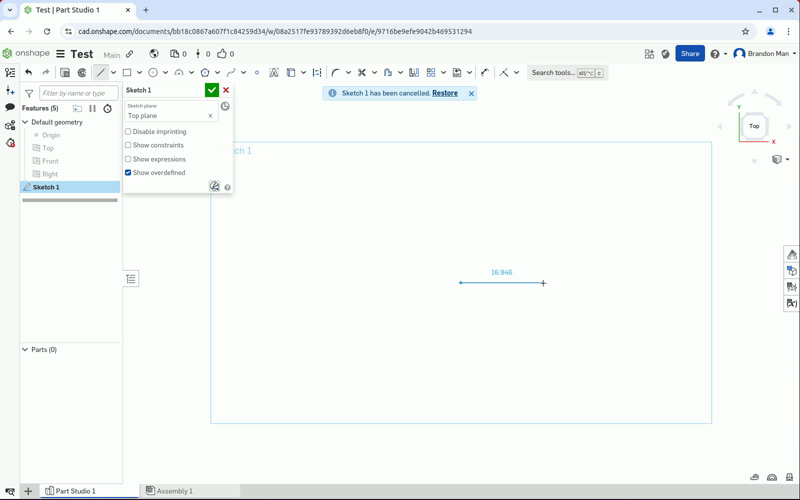
key_up(shift)
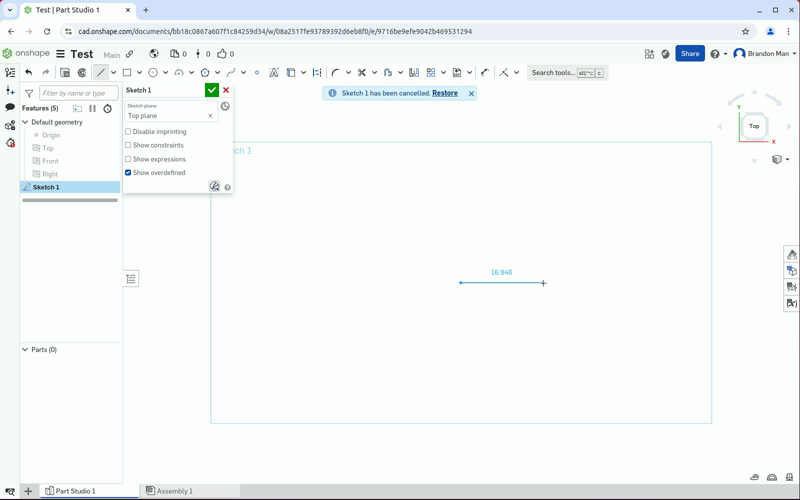
key_down(shift)
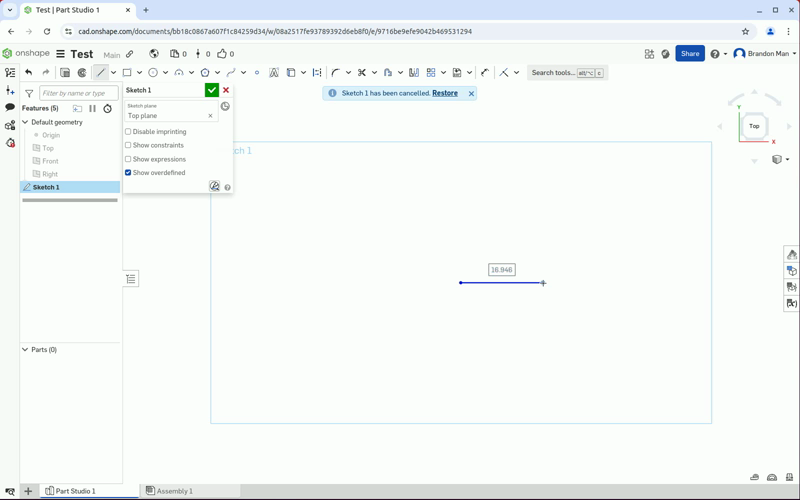
mouse_move(543, 199)
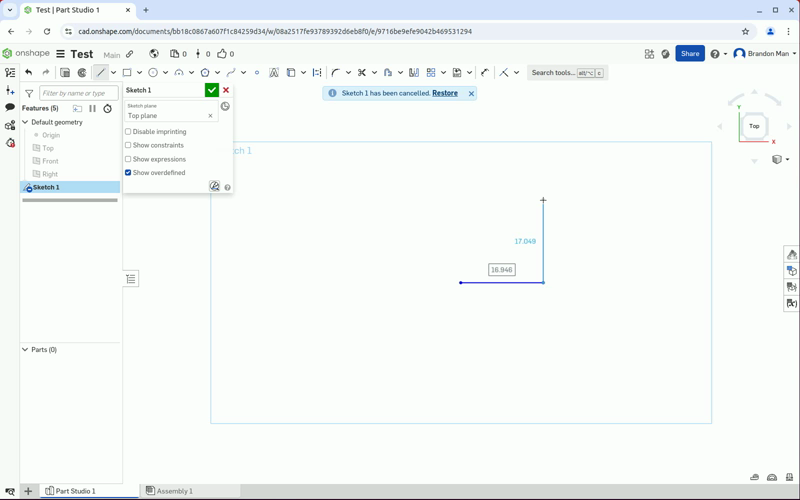
click(543, 199)
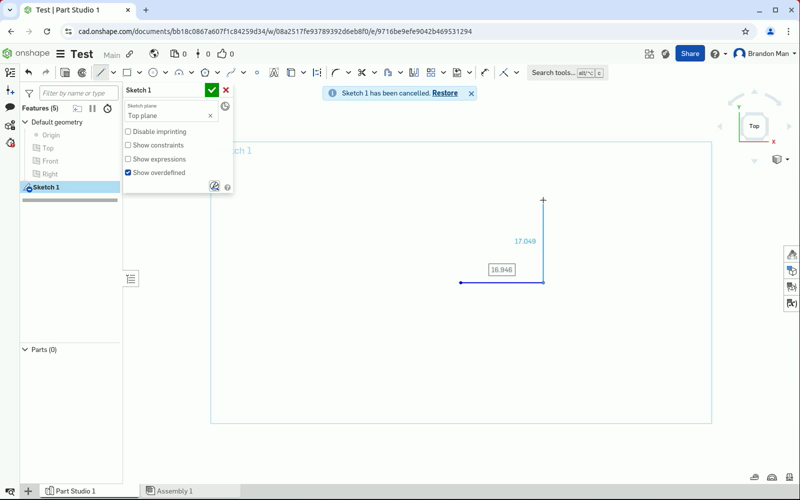
key_up(shift)
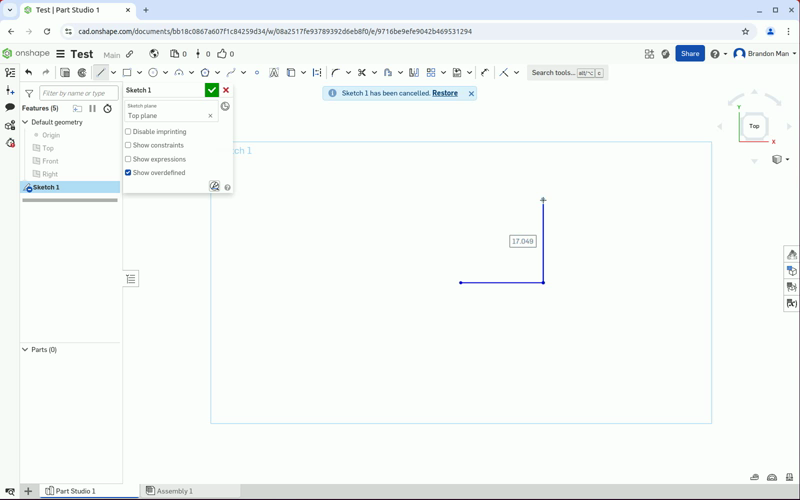
key_down(shift)
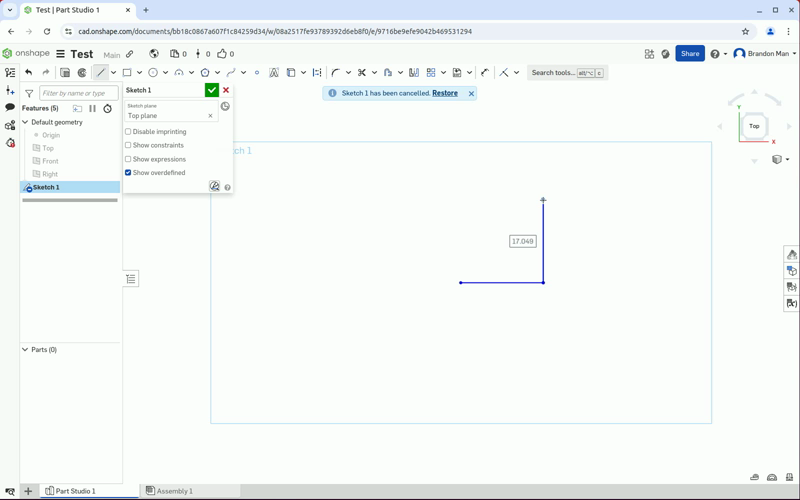
mouse_move(460, 199)
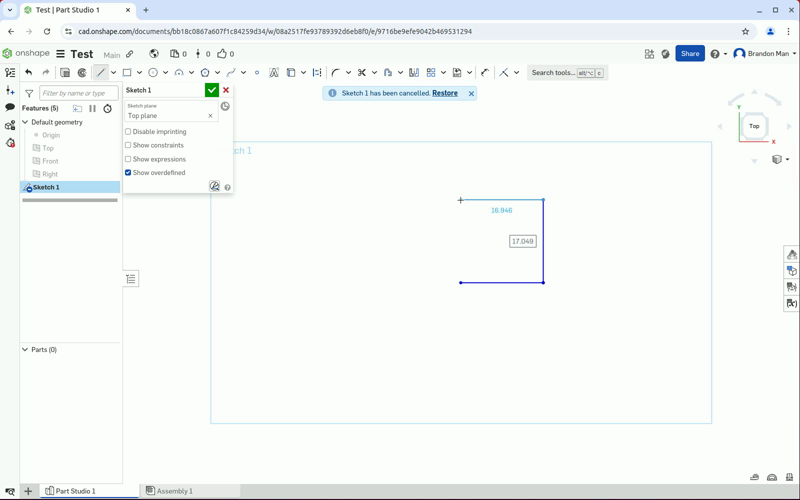
click(460, 199)
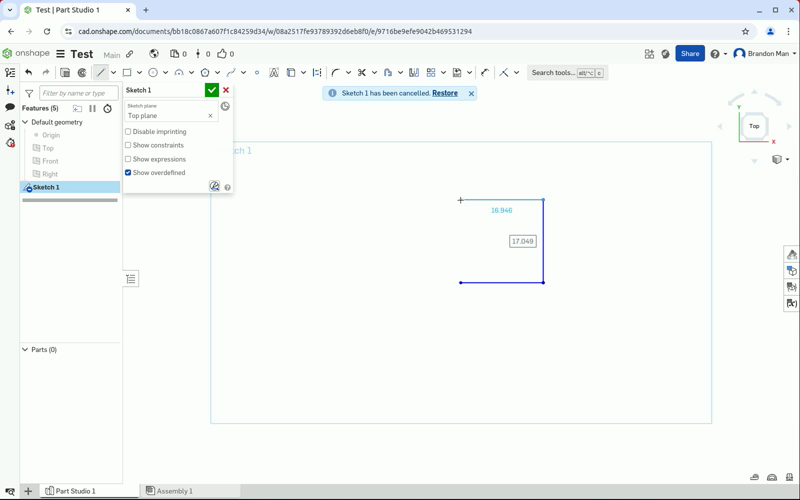
key_up(shift)
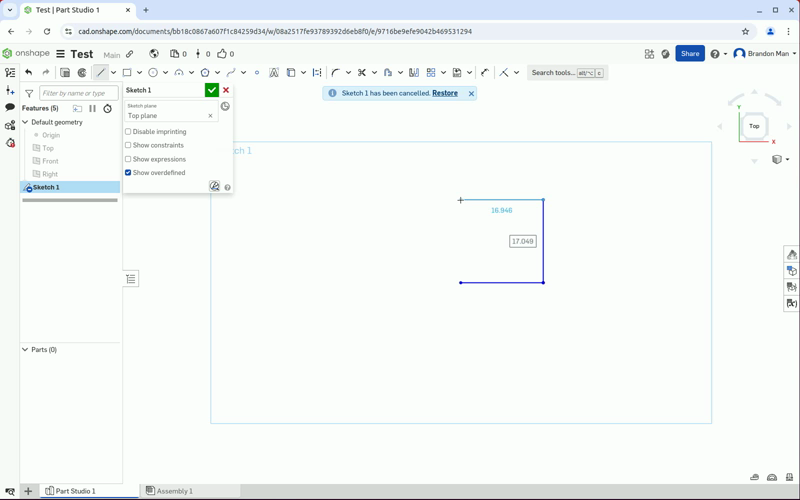
key_down(shift)
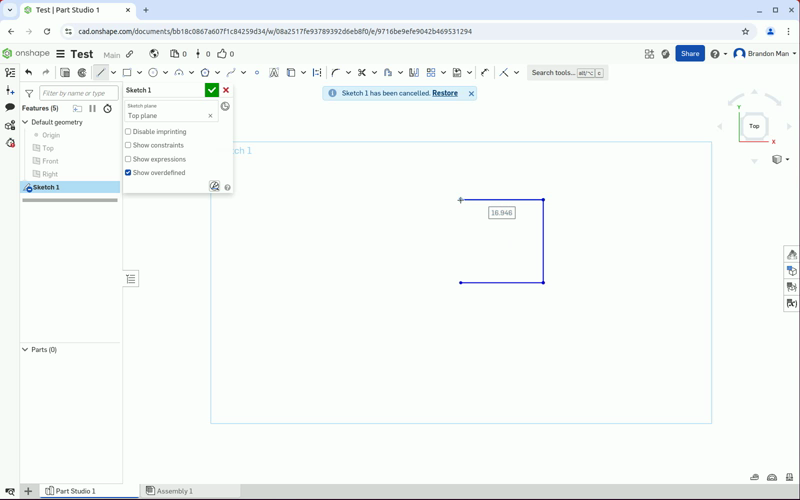
mouse_move(460, 282)
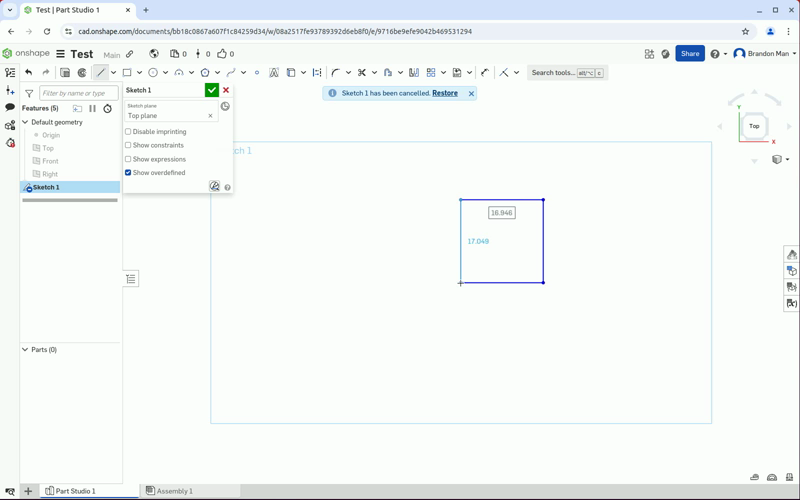
key_up(shift)
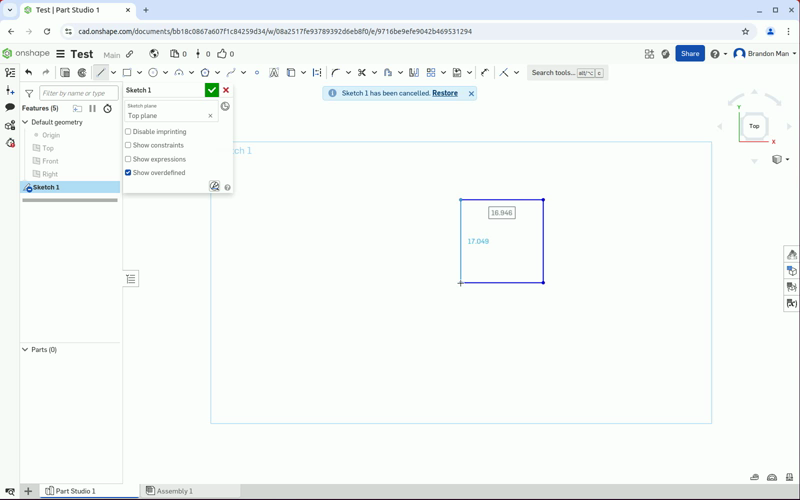
click(460, 282)
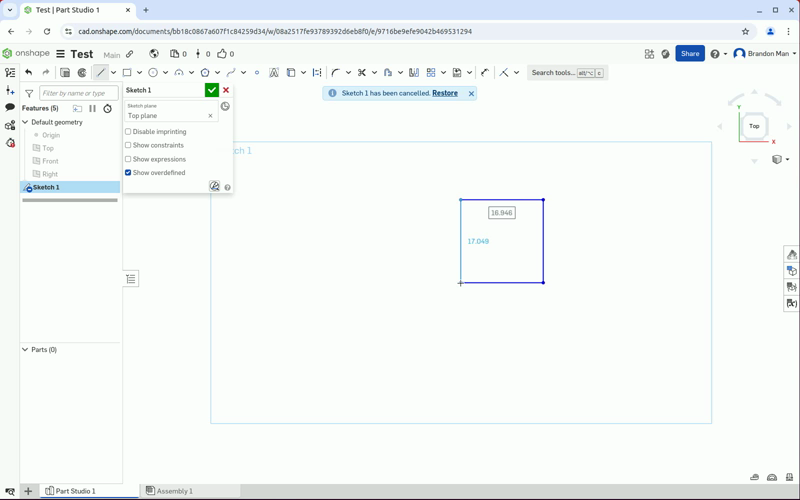
key(esc)
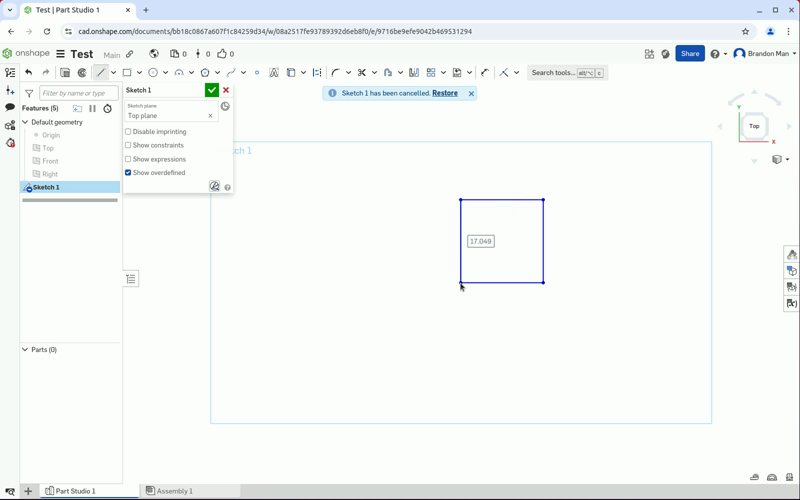
mouse_move(489, 273)
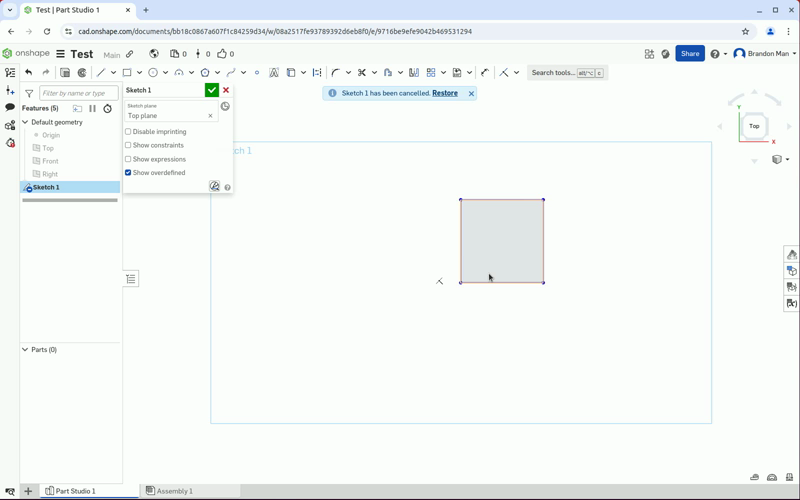
click(489, 273)
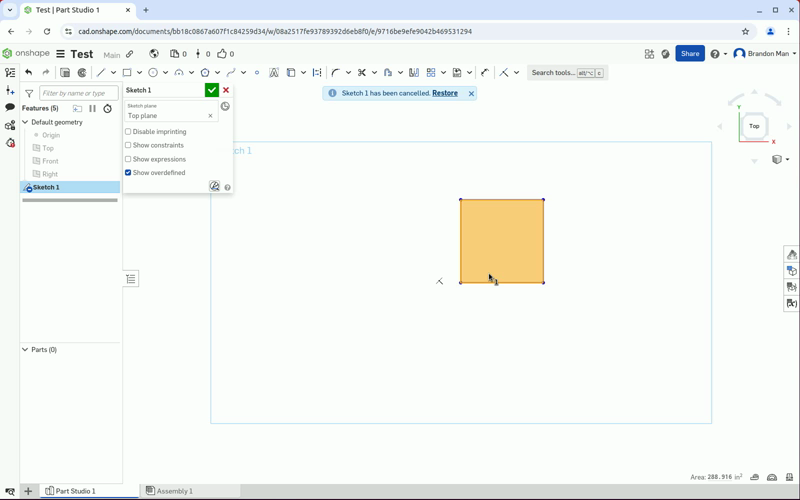
mouse_move(73, 352)
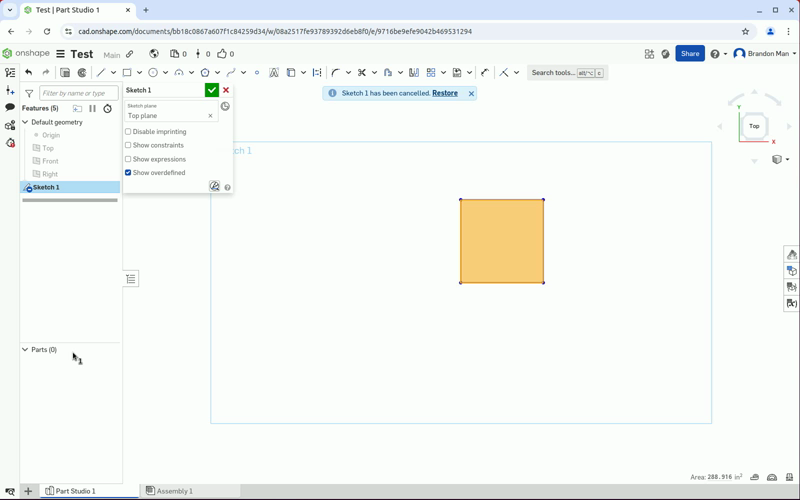
key(shift+y)
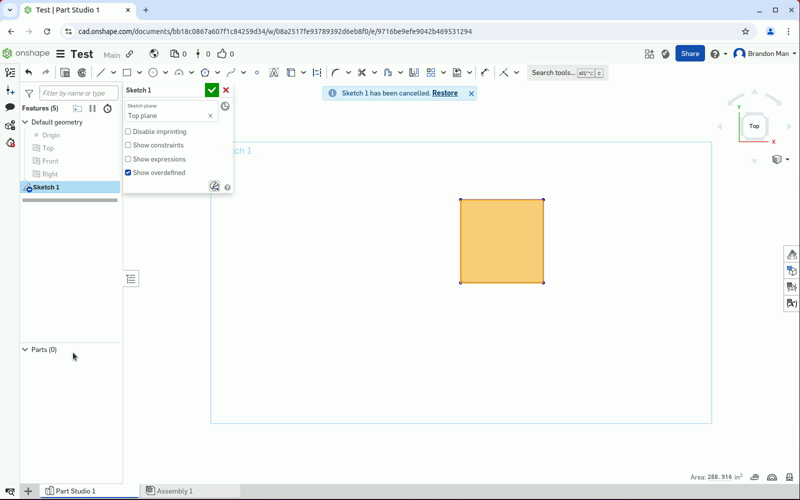
key(shift+e)
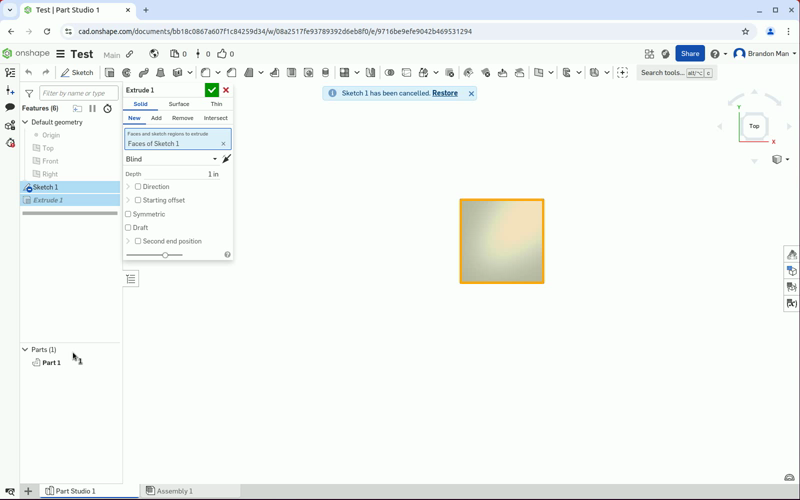
mouse_move(143, 106)
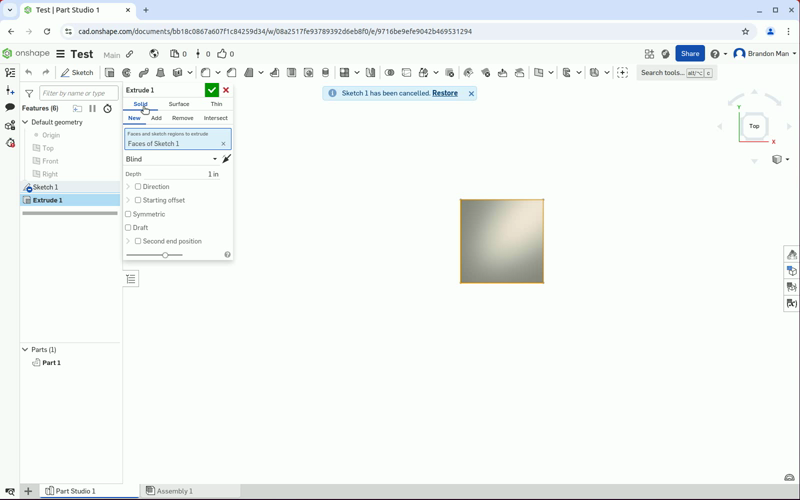
click(143, 106)
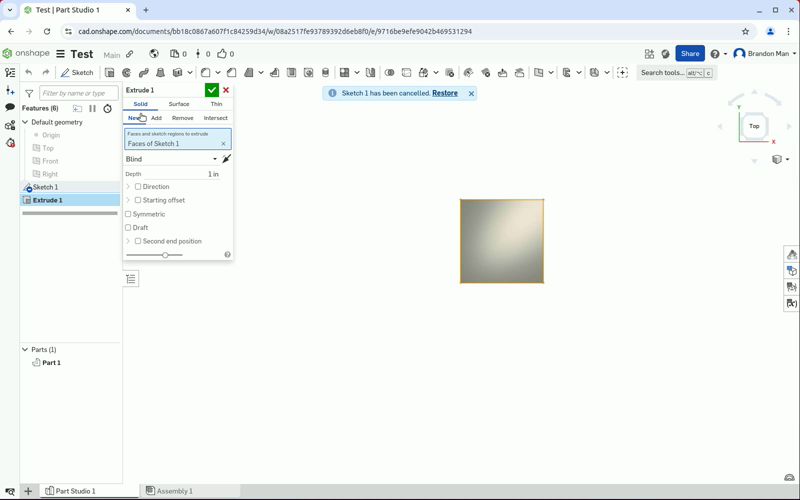
mouse_move(137, 120)
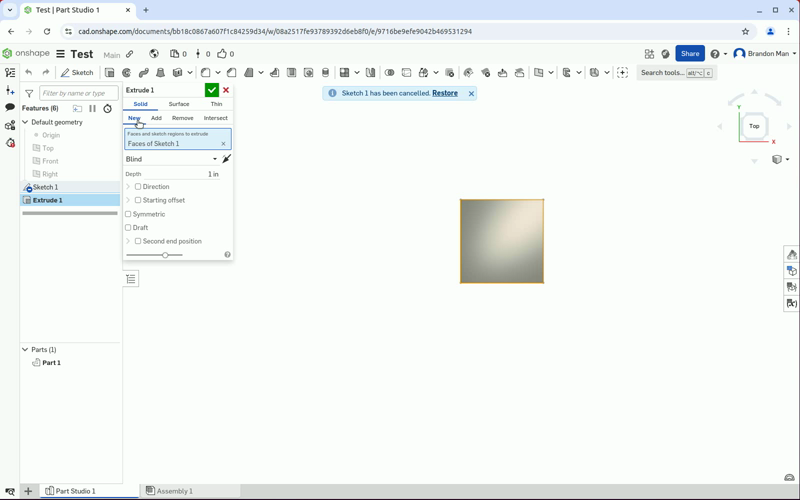
click(137, 120)
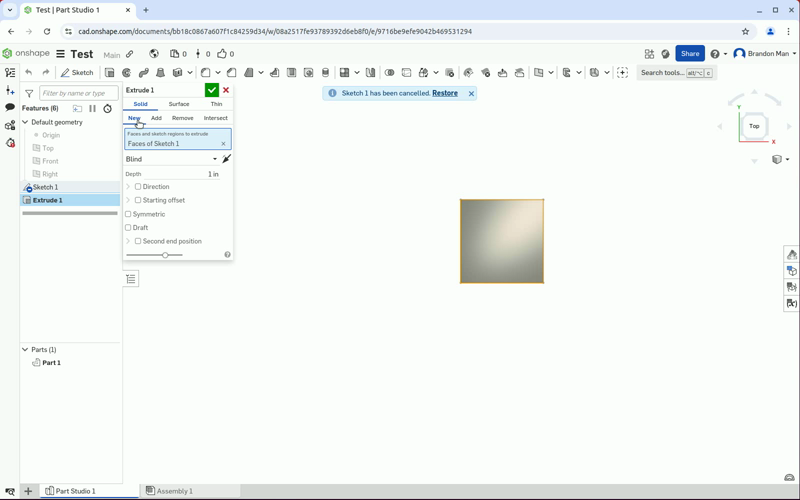
key(tab, 4)
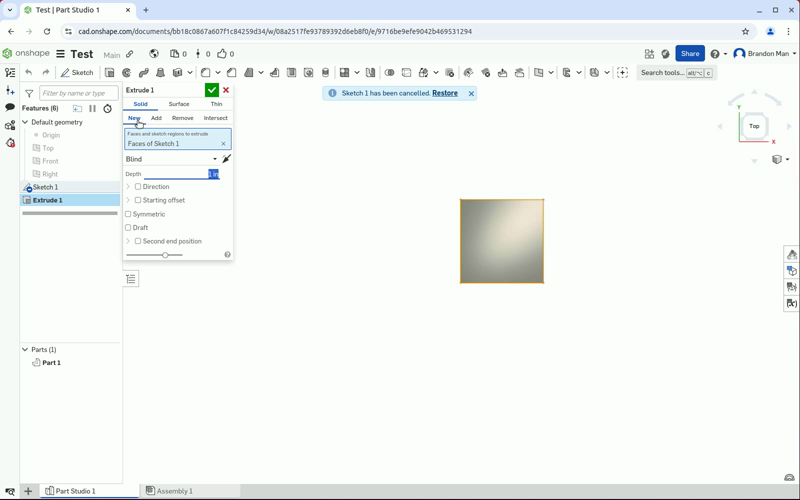
text(16.368)
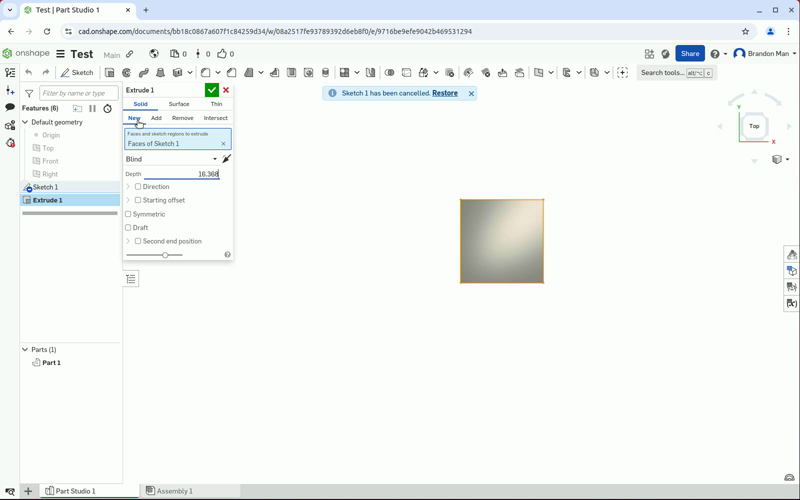
key(enter)
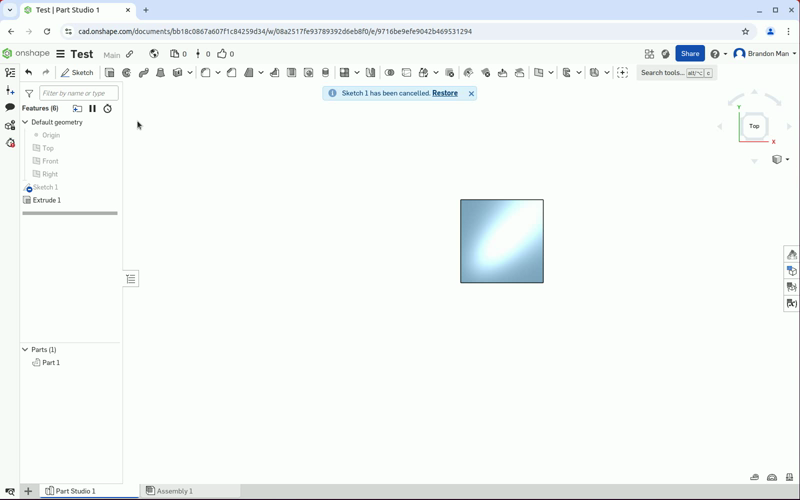
key(shift+h)
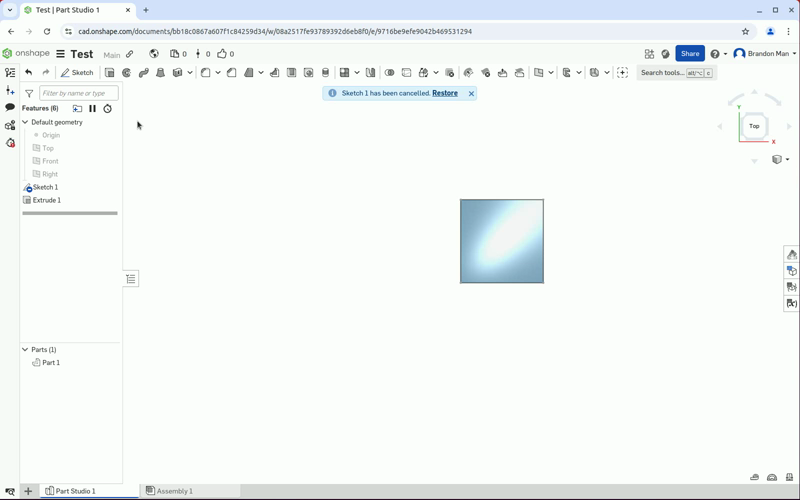
key(shift+h)
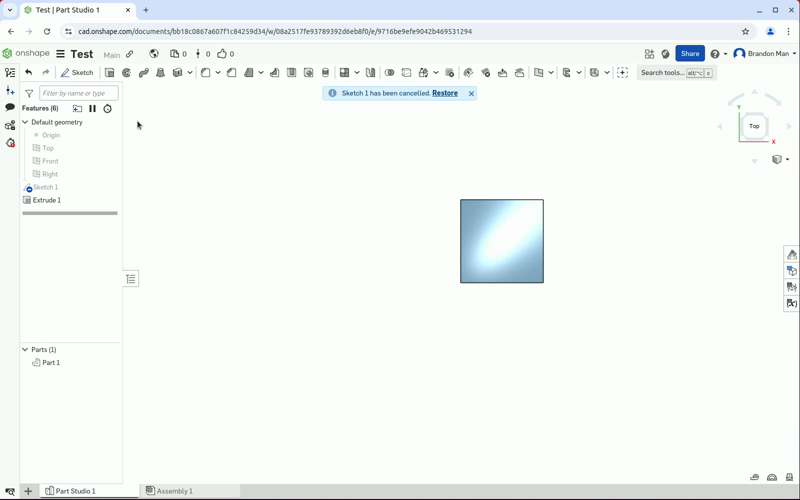
mouse_move(73, 189)
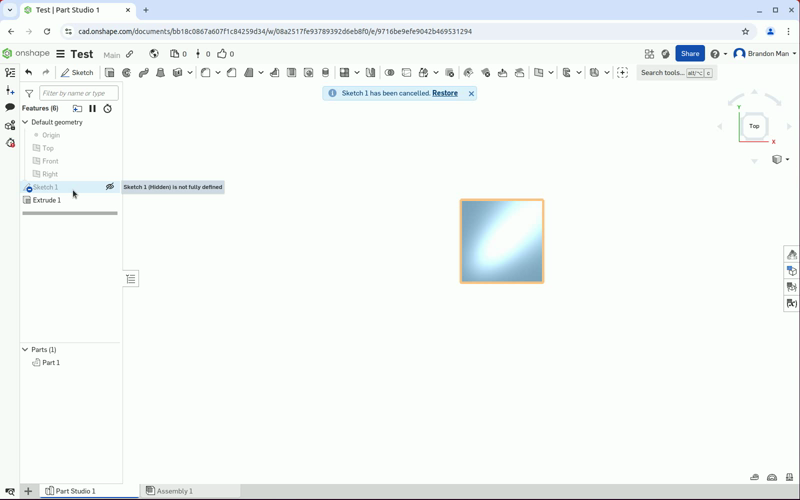
click(73, 189)
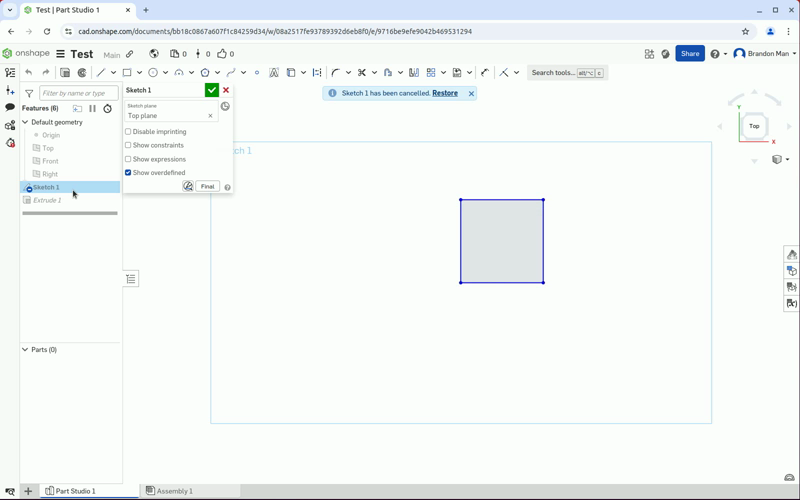
mouse_move(229, 92)
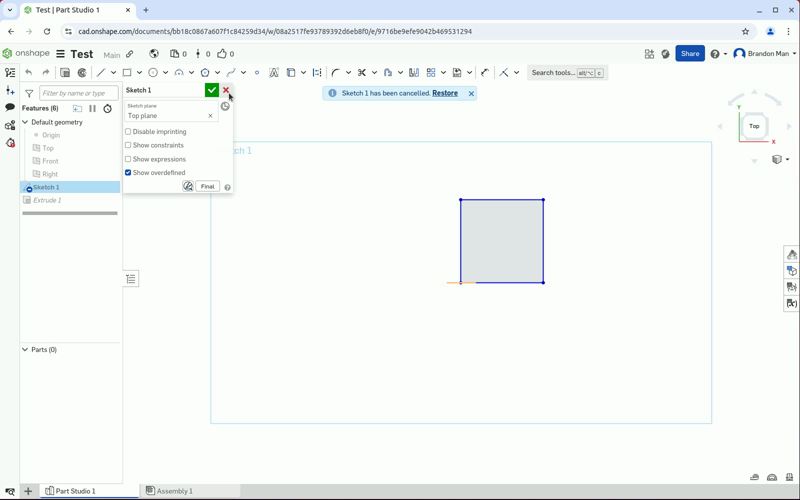
click(229, 92)
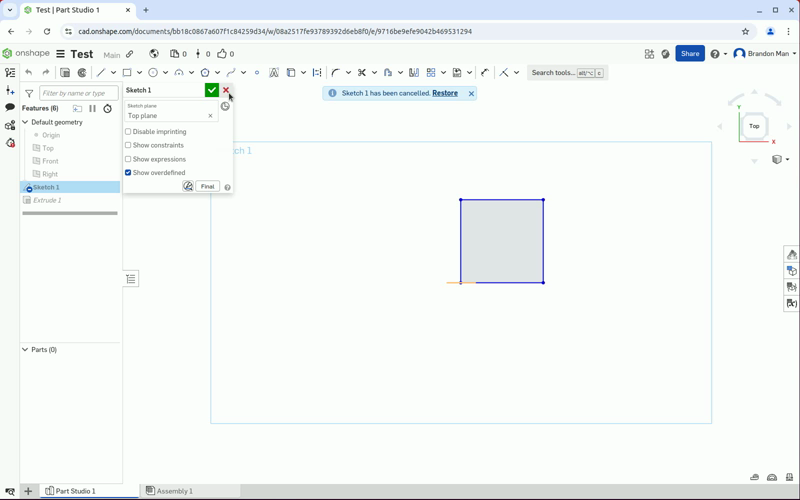
key(shift+s)
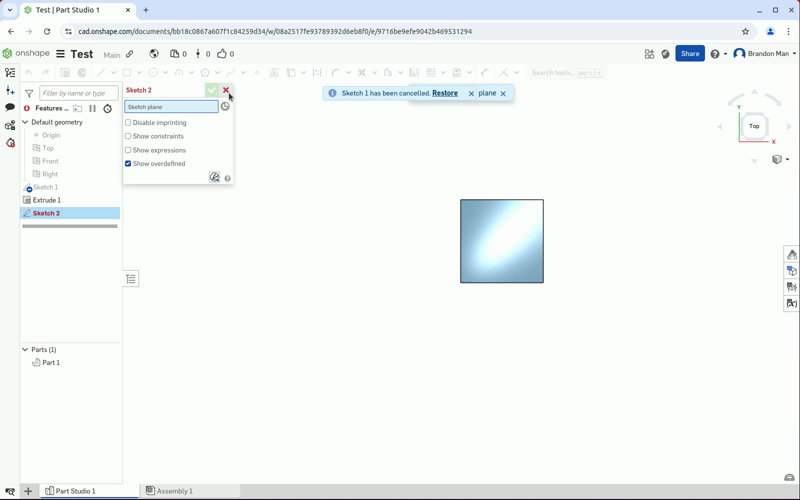
mouse_move(73, 150)
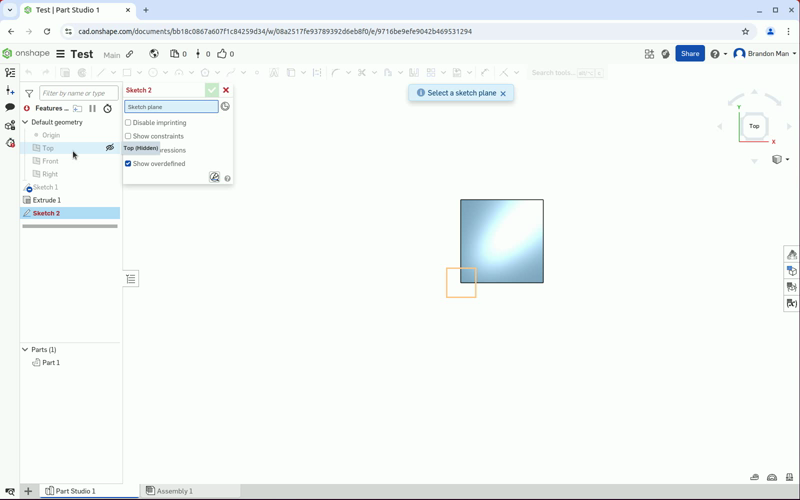
click(73, 150)
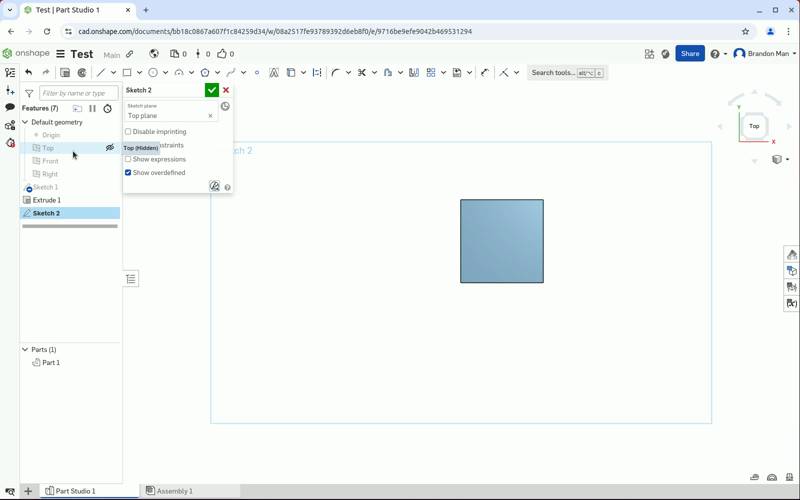
mouse_move(73, 352)
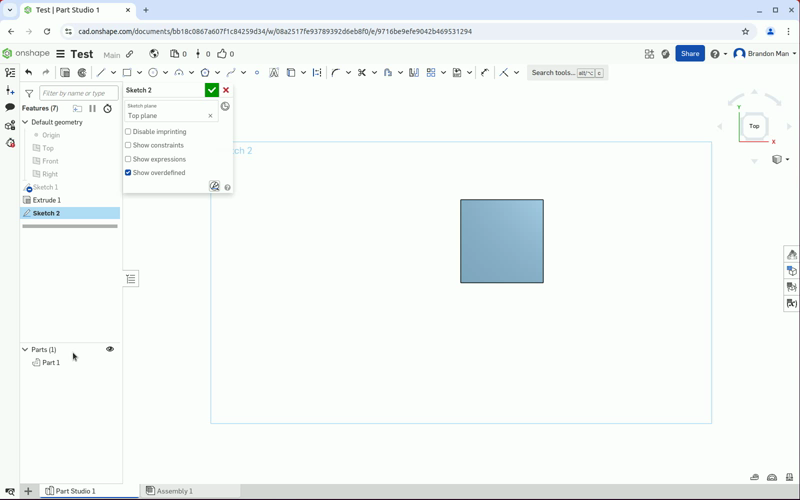
key(y)
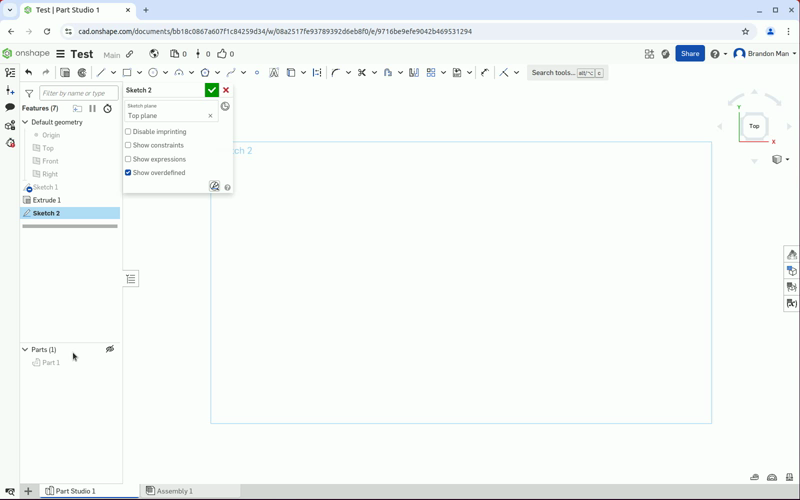
key(l)
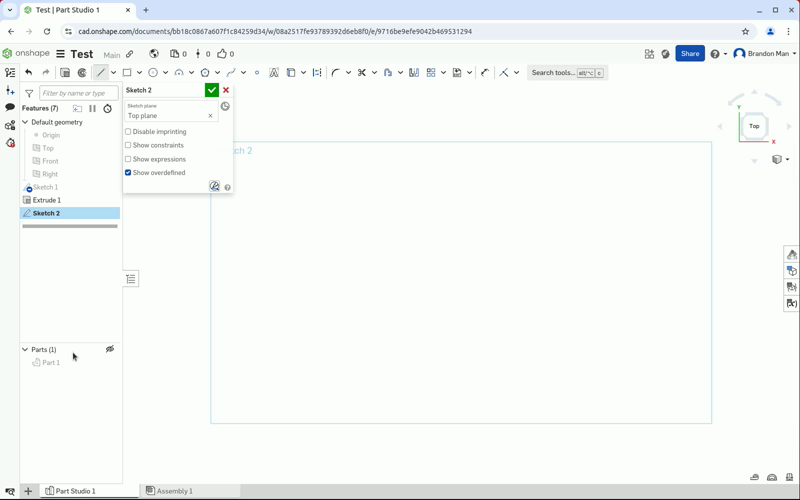
key_down(shift)
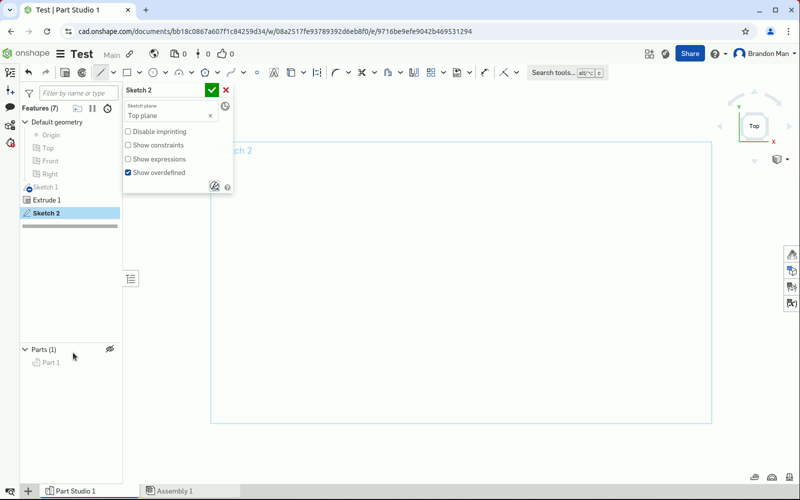
mouse_move(460, 199)
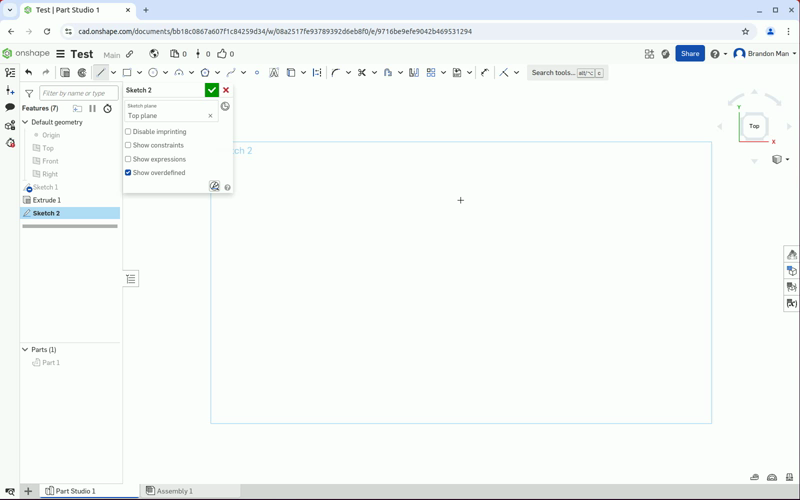
click(460, 199)
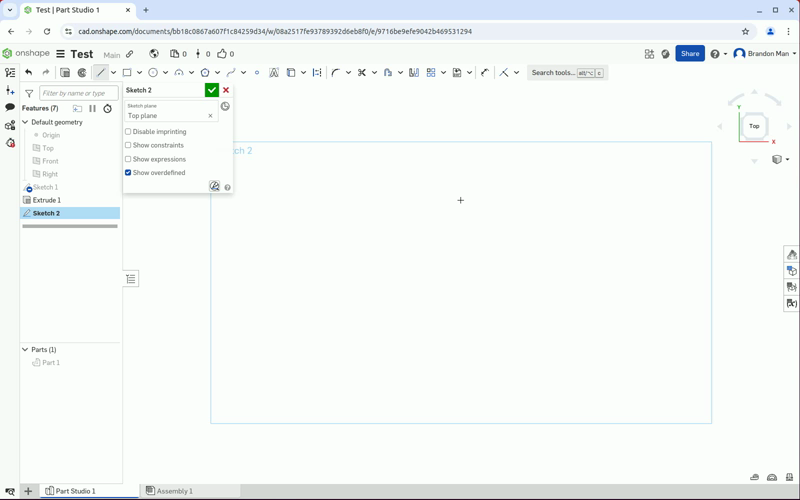
key_up(shift)
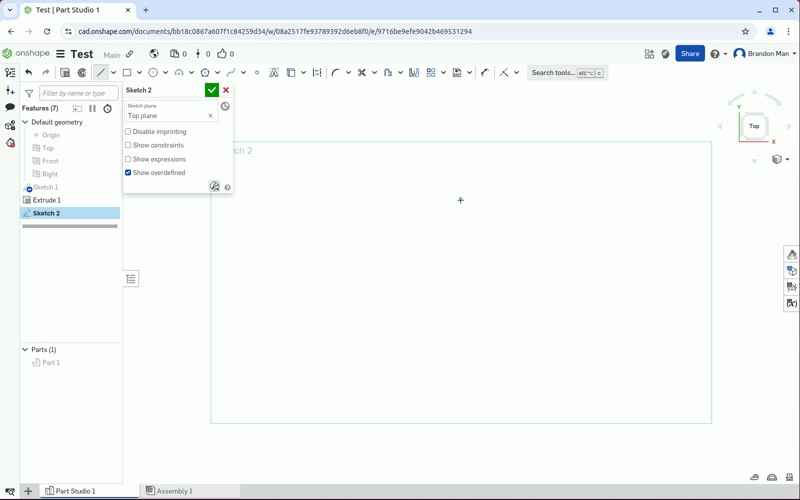
key_down(shift)
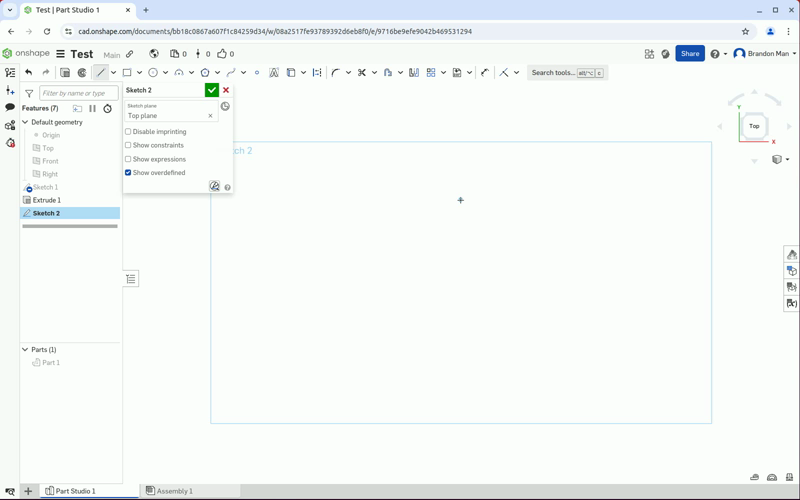
mouse_move(543, 199)
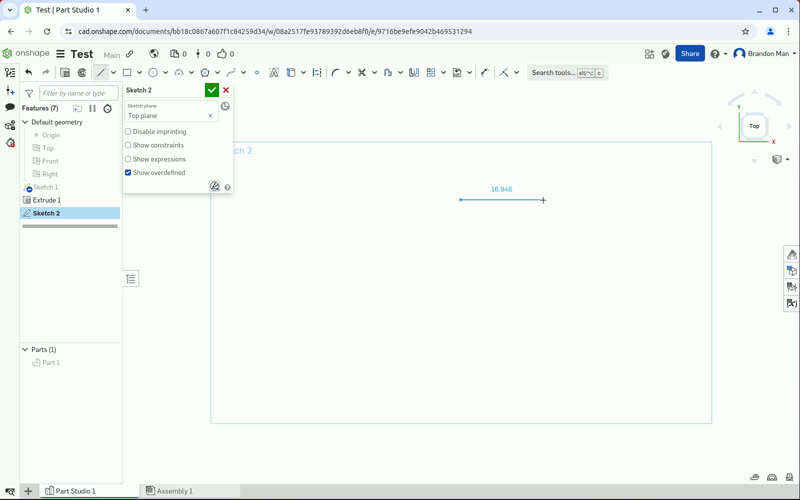
click(543, 199)
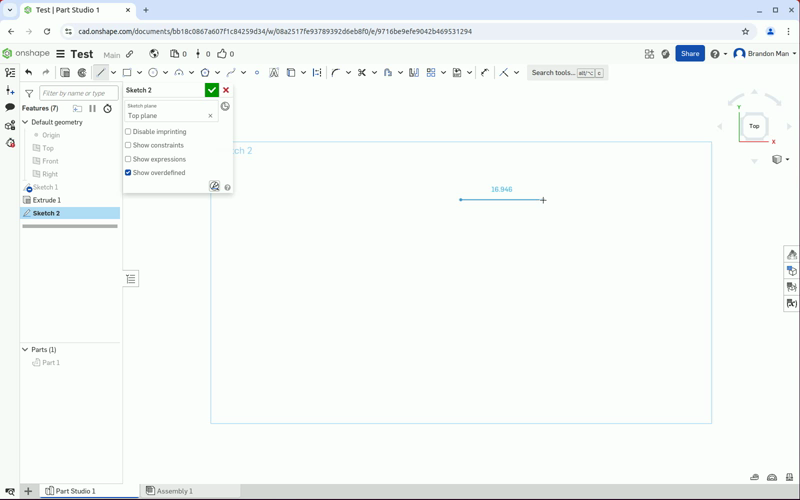
key_up(shift)
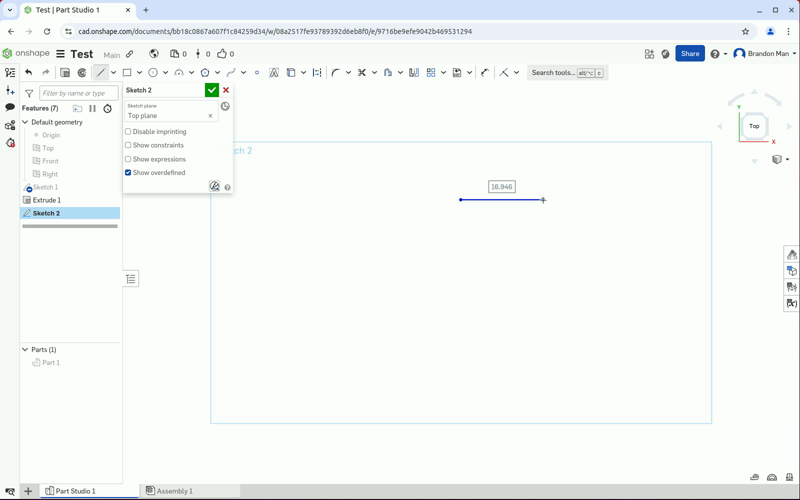
key(esc)
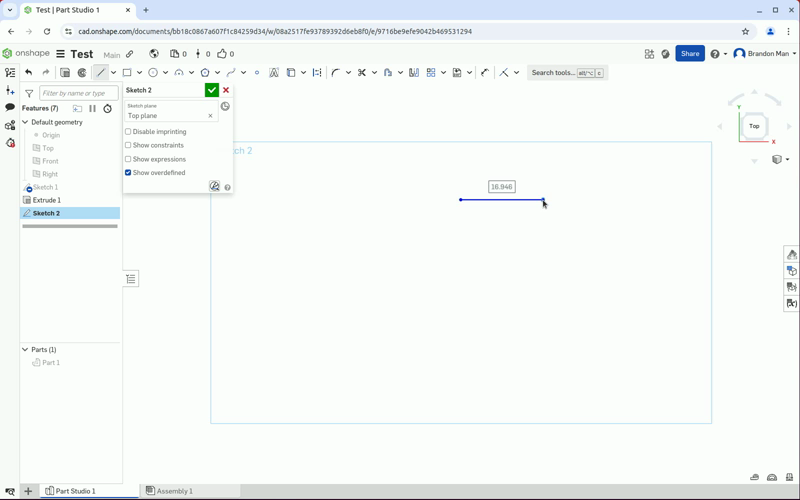
key(a)
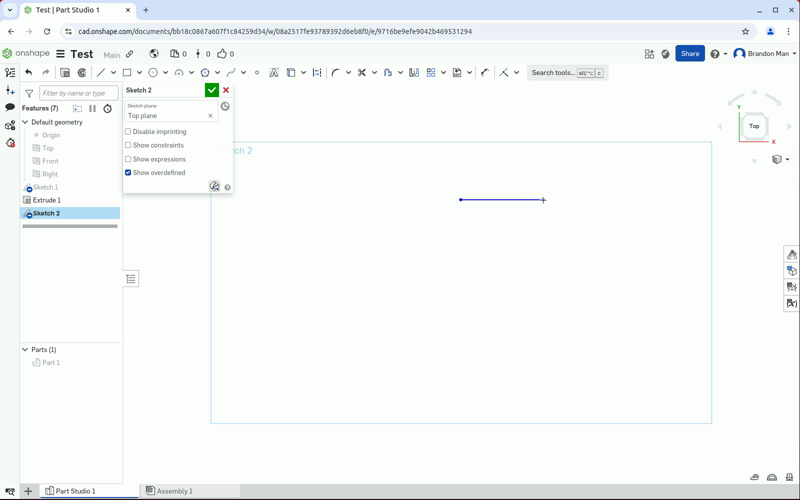
mouse_move(543, 199)
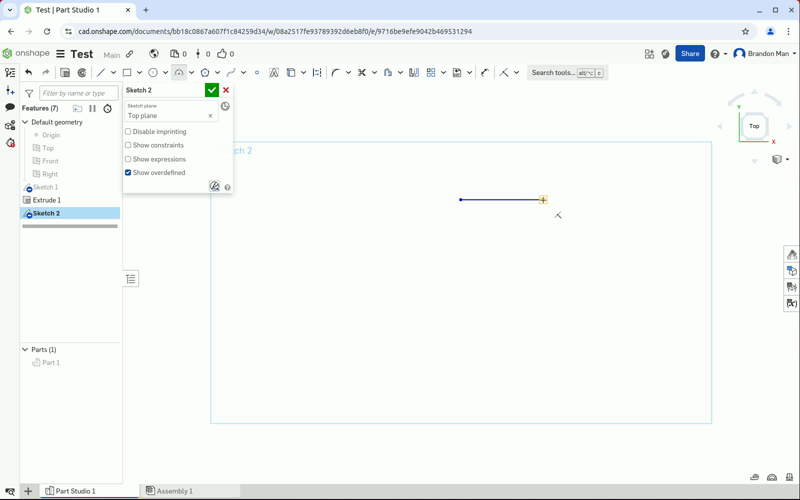
click(543, 199)
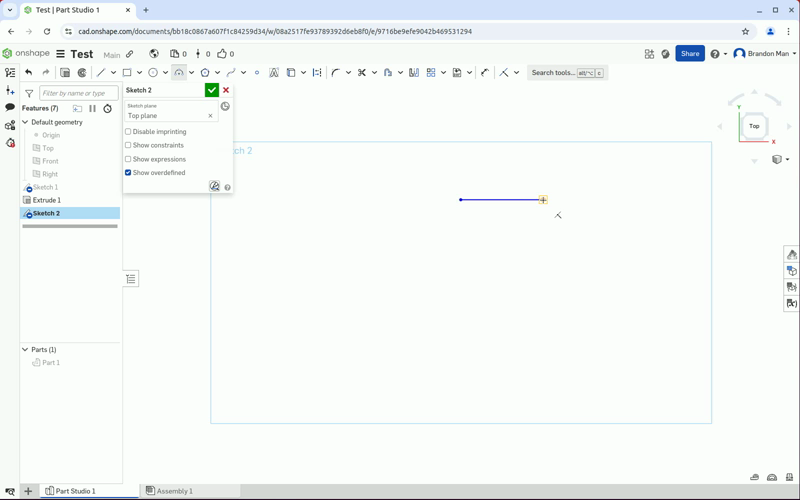
mouse_move(460, 199)
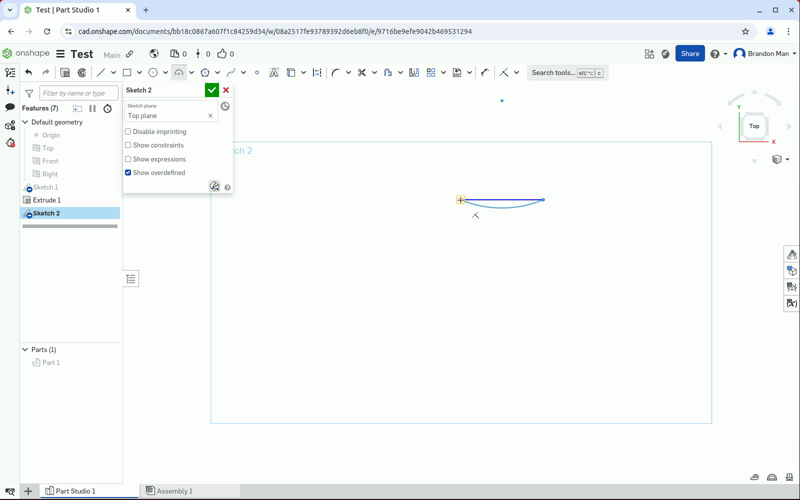
click(460, 199)
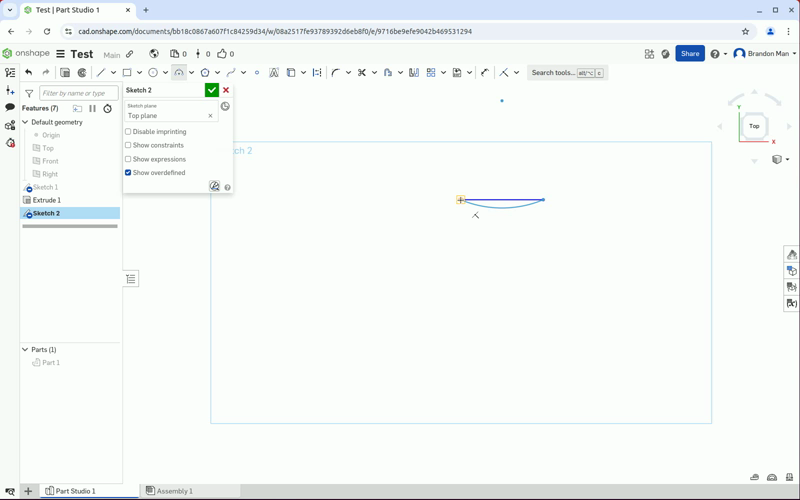
key_down(shift)
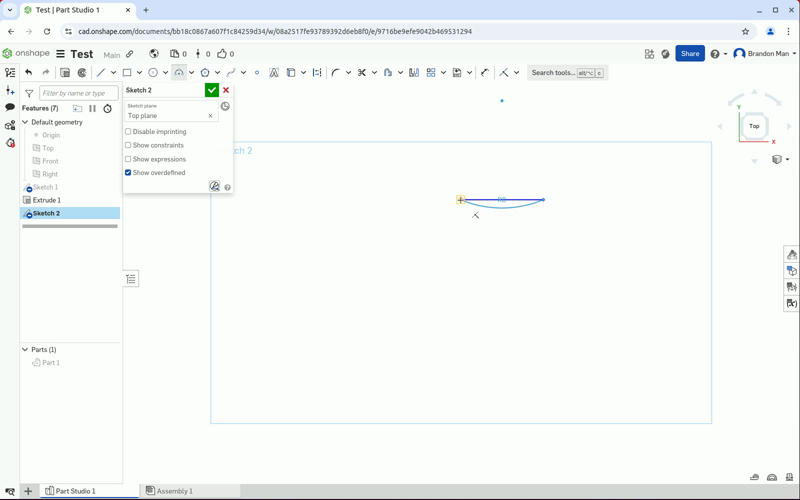
mouse_move(501, 170)
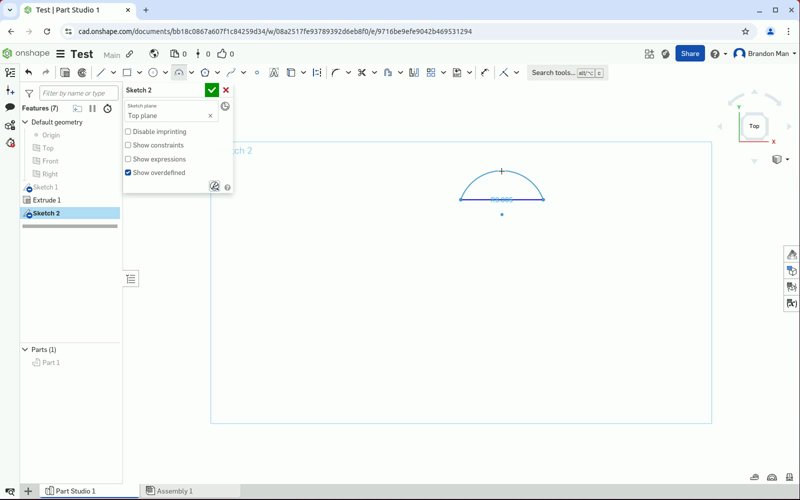
click(501, 170)
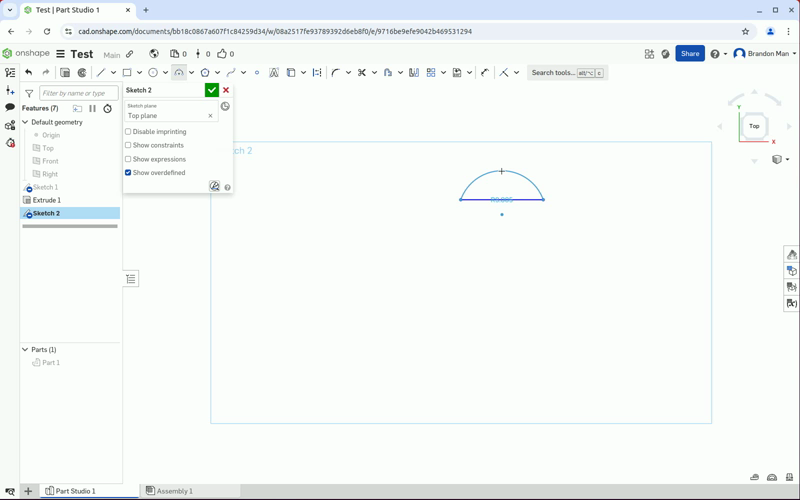
key_up(shift)
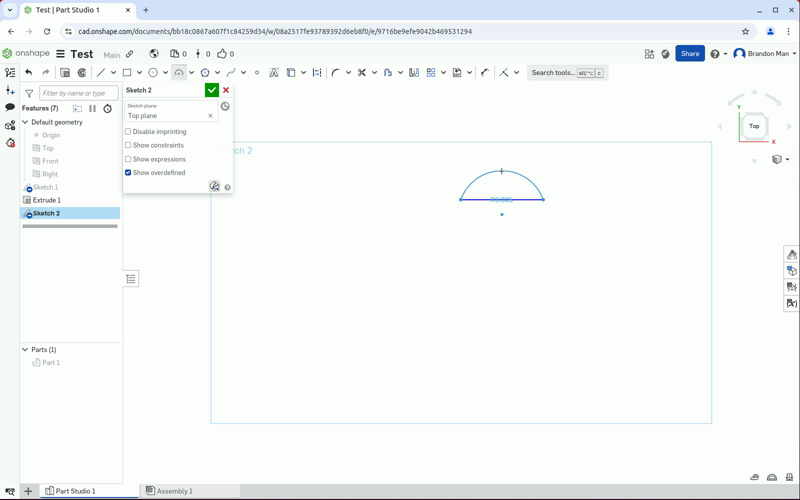
key(esc)
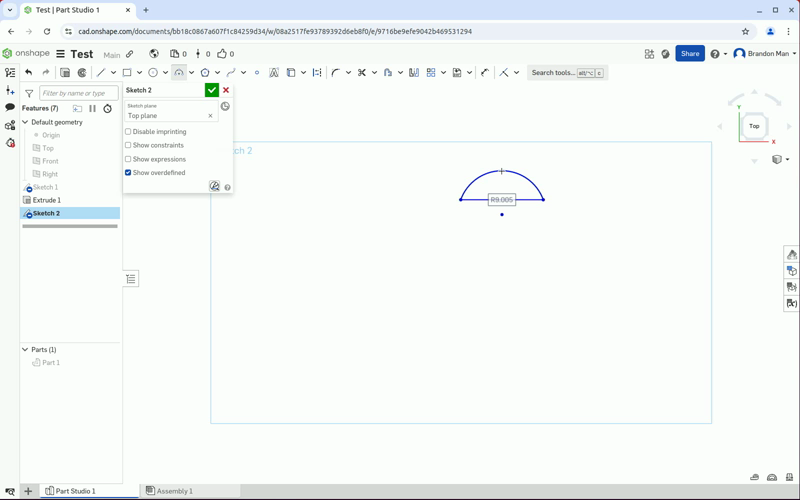
mouse_move(508, 183)
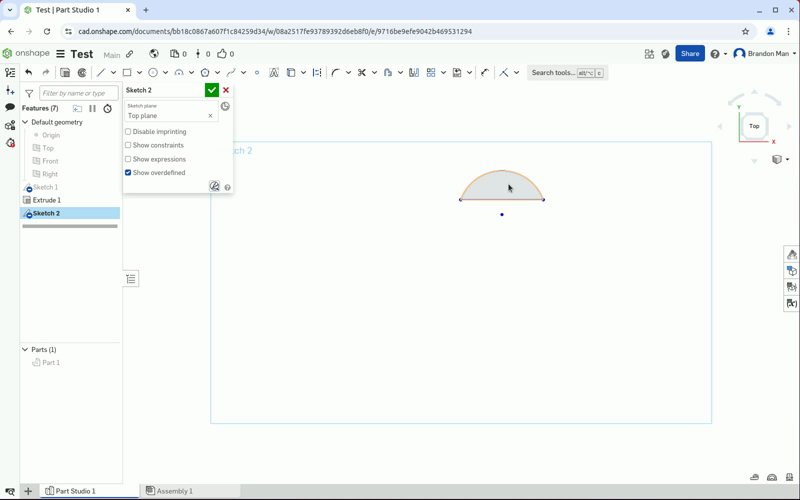
scroll(6)
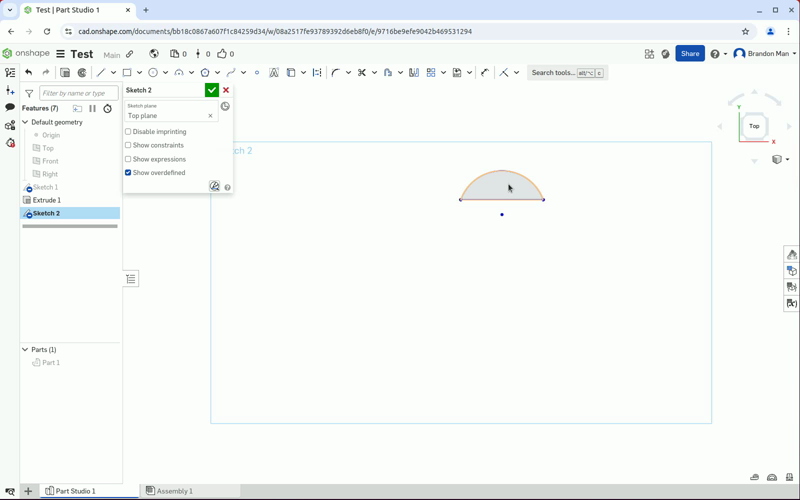
scroll(6)
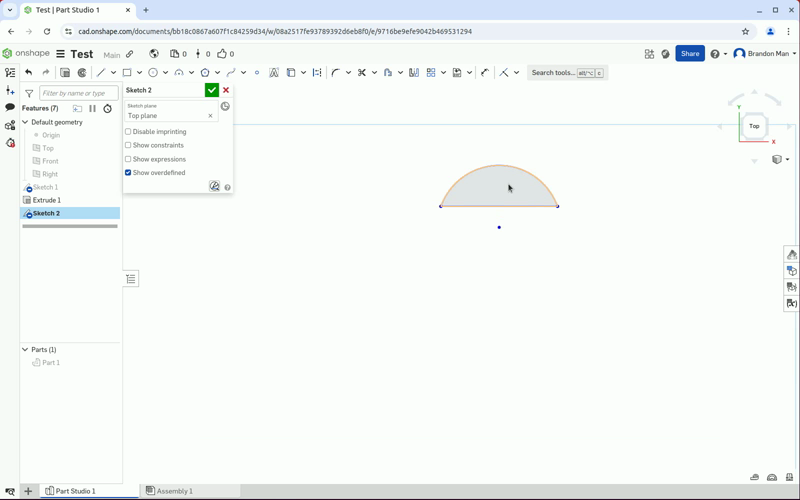
scroll(6)
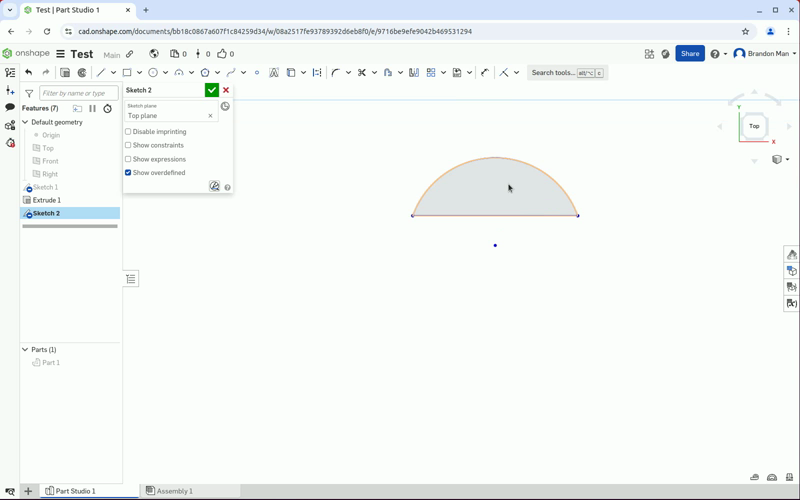
scroll(6)
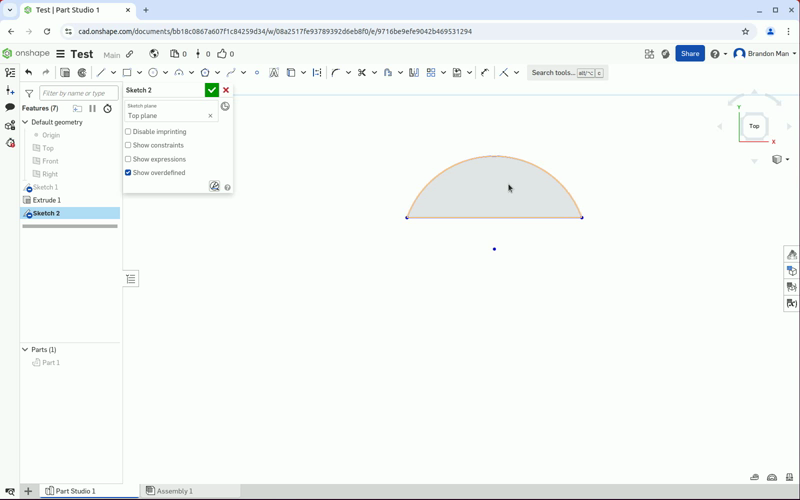
scroll(6)
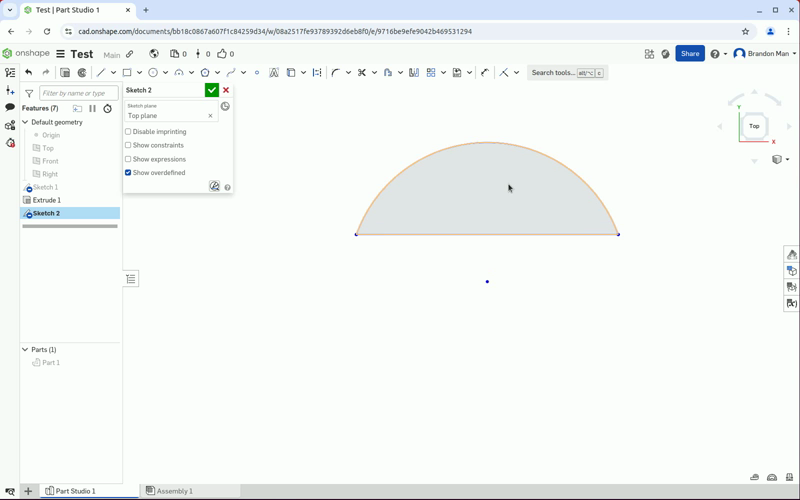
scroll(6)
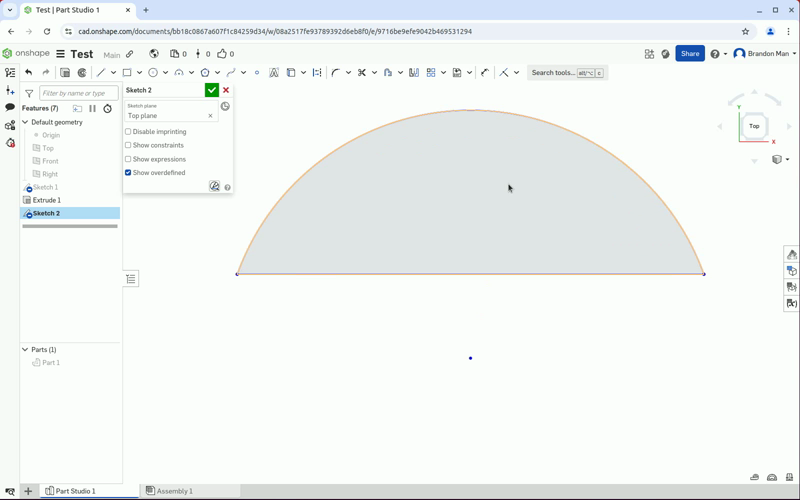
scroll(6)
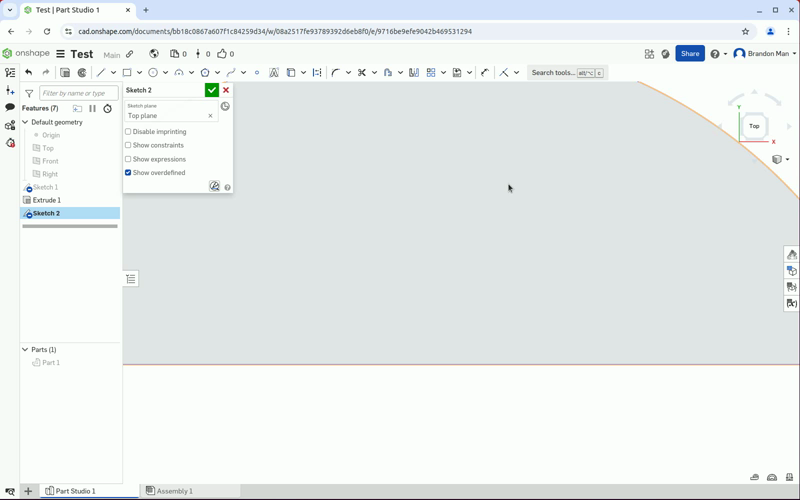
click(508, 183)
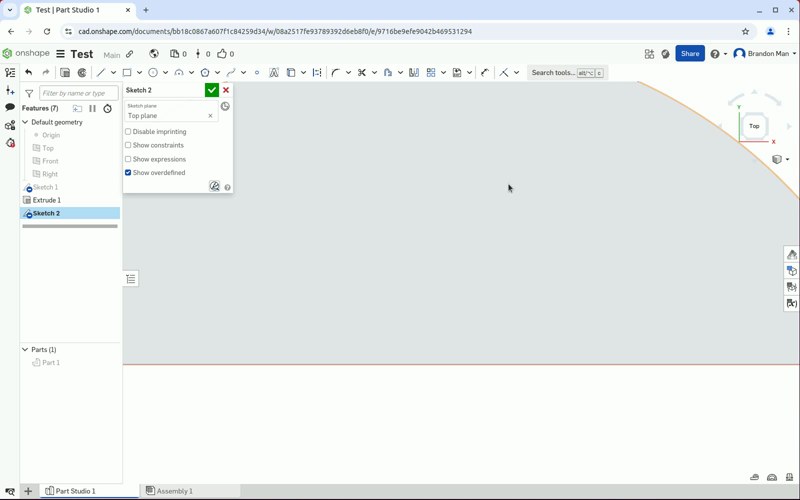
scroll(-6)
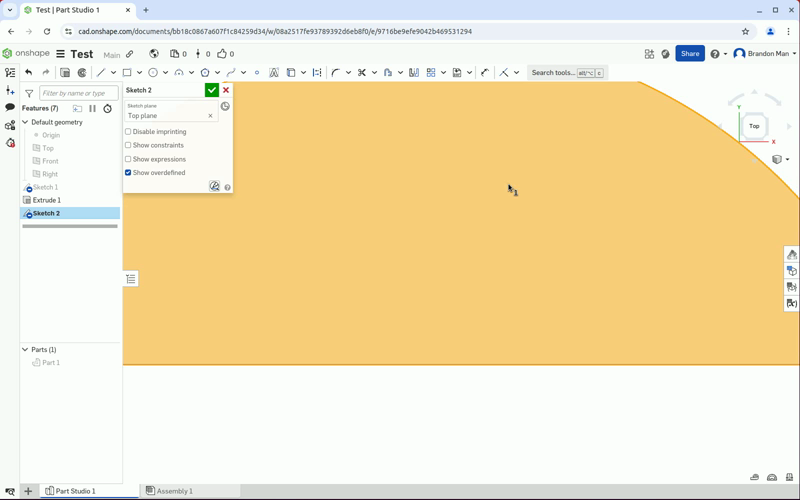
scroll(-6)
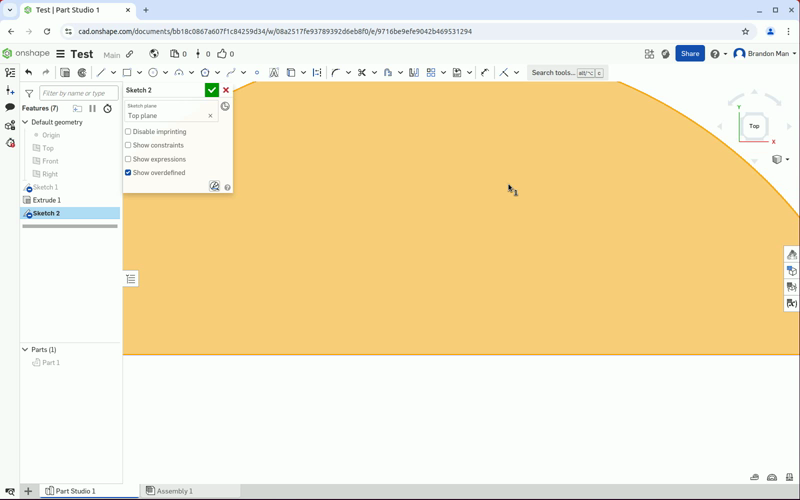
scroll(-6)
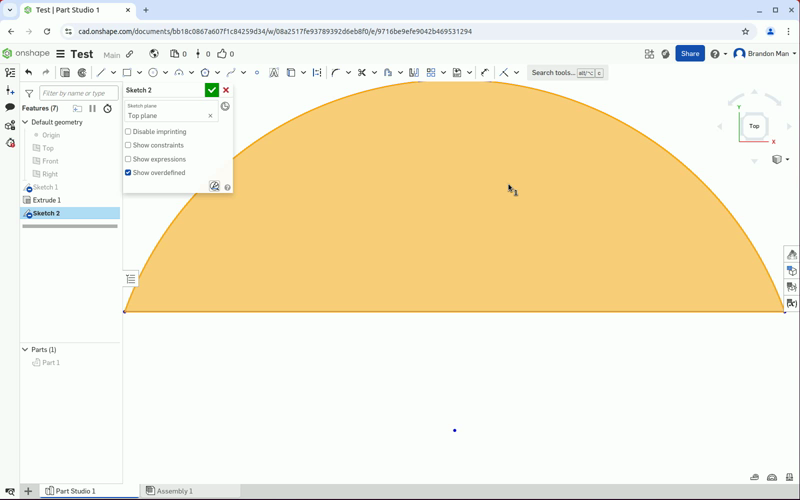
scroll(-6)
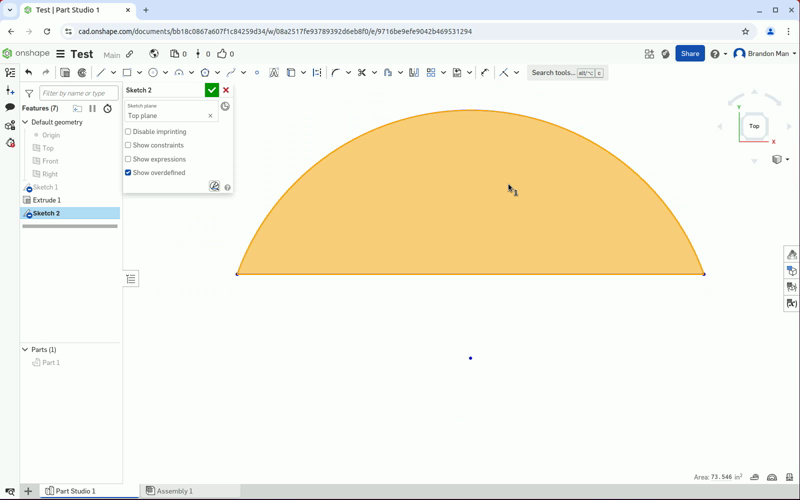
scroll(-6)
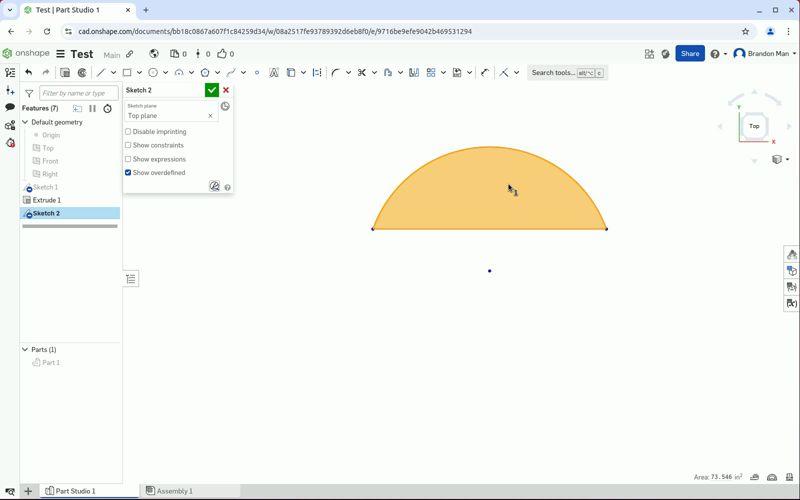
scroll(-6)
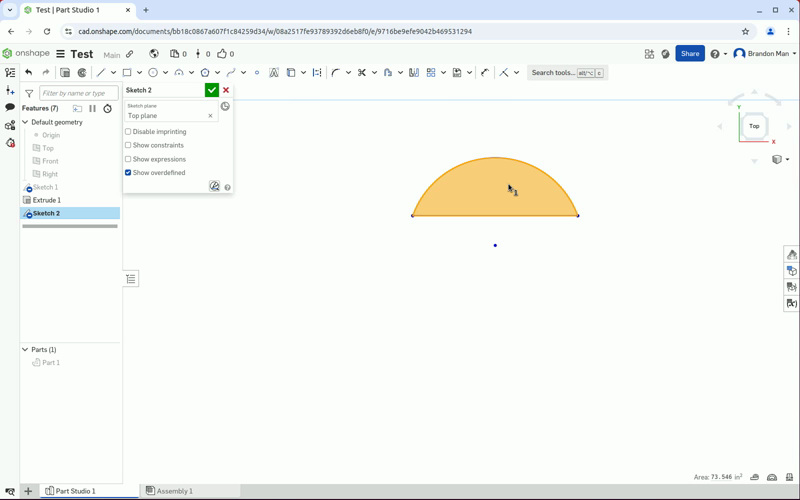
scroll(-6)
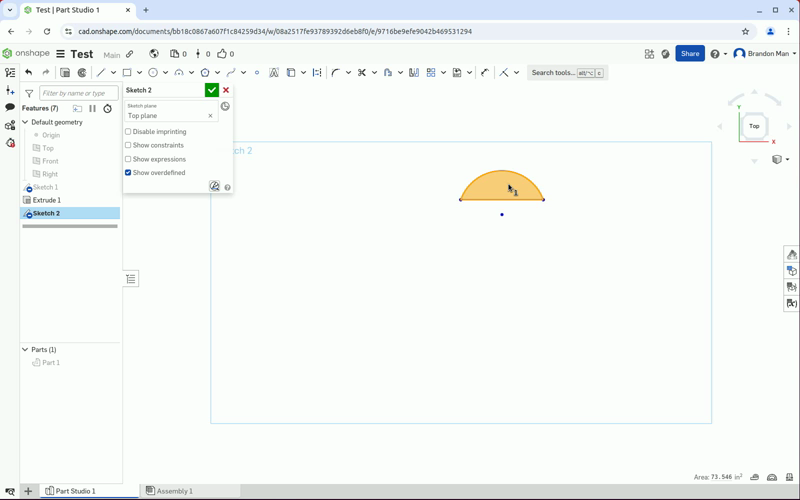
mouse_move(73, 352)
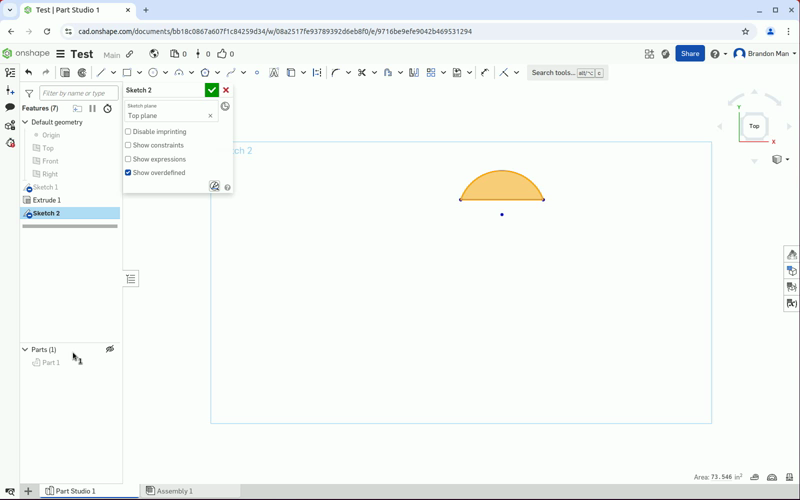
key(shift+y)
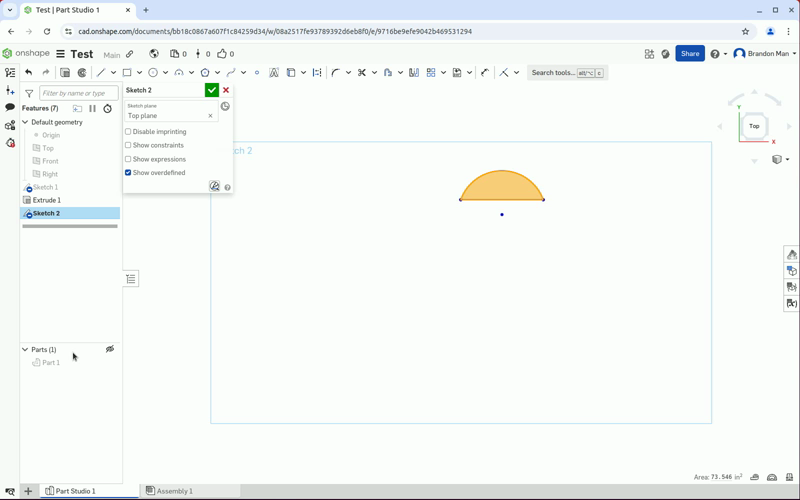
key(shift+e)
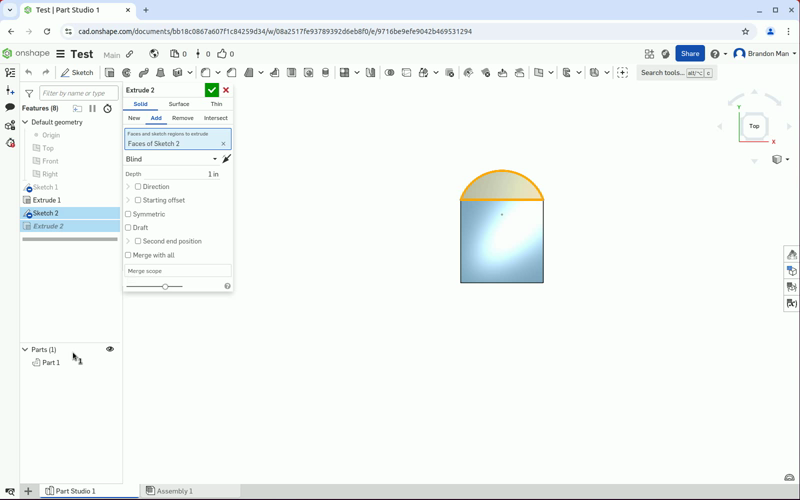
mouse_move(143, 106)
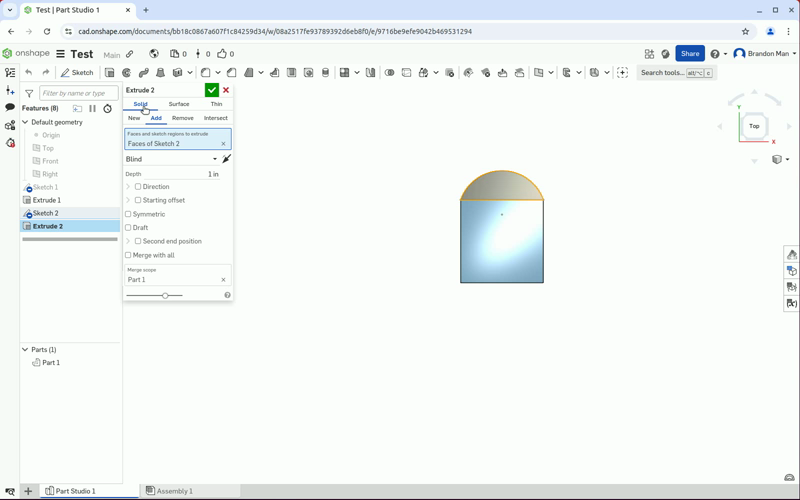
click(143, 106)
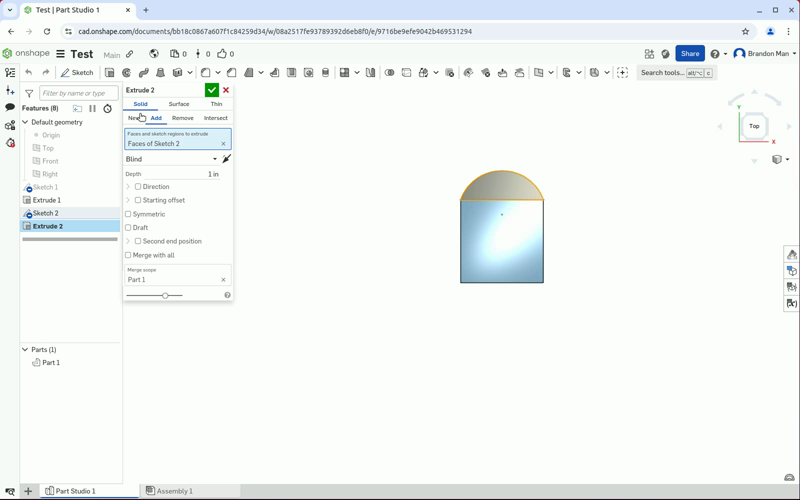
mouse_move(137, 120)
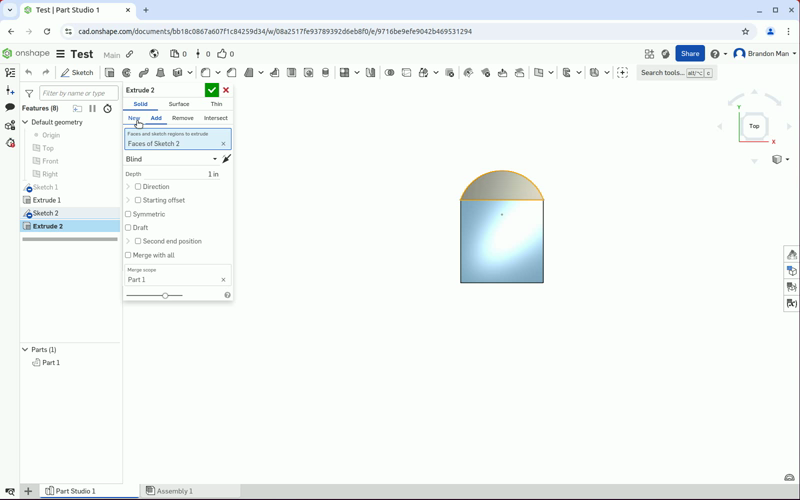
click(137, 120)
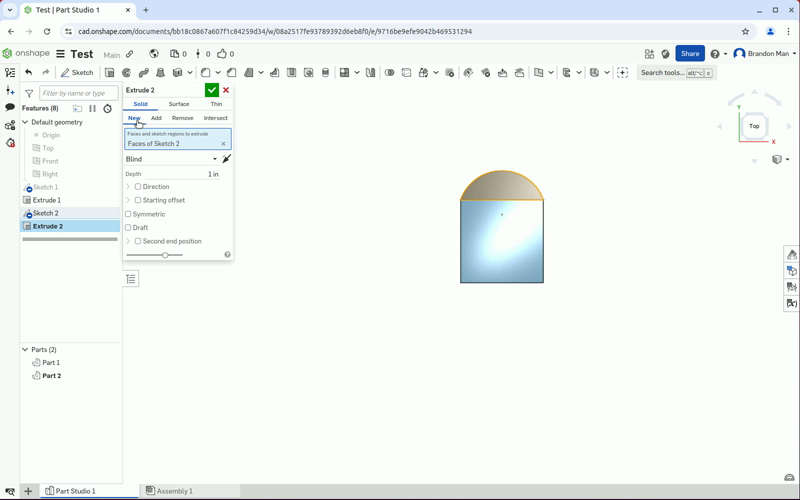
key(tab, 4)
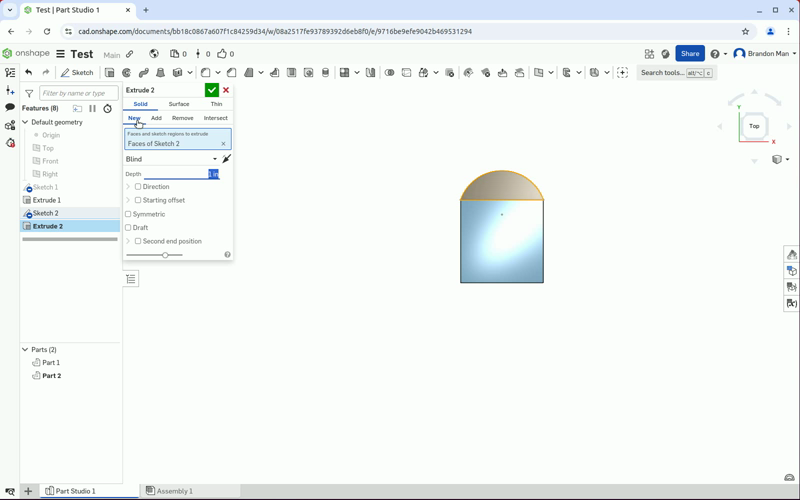
text(16.368)
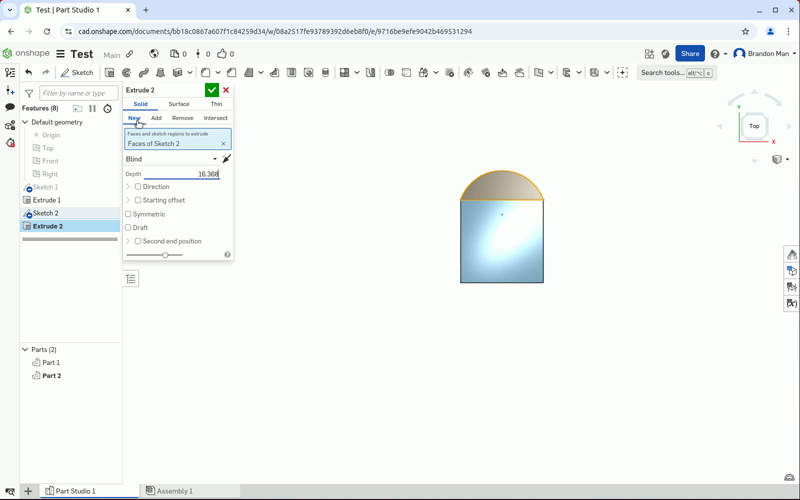
key(enter)
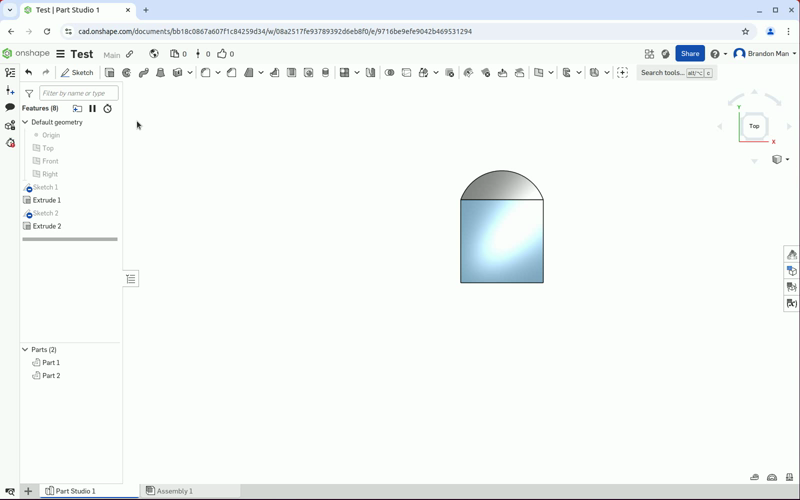
key(shift+h)
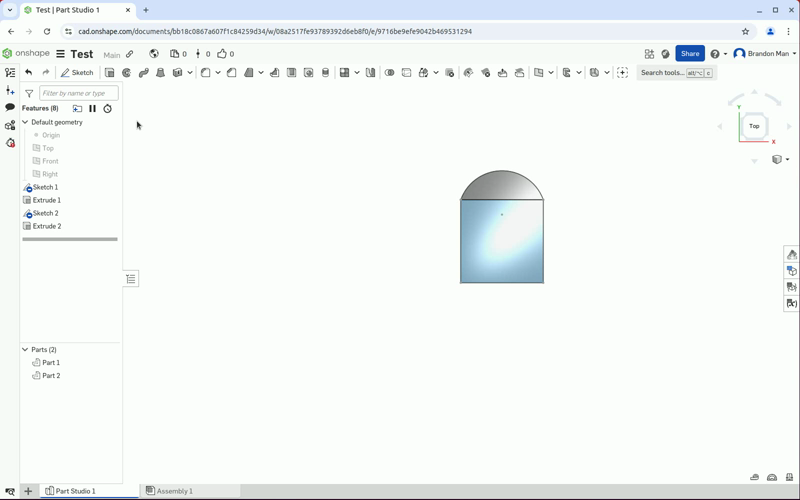
key(shift+h)
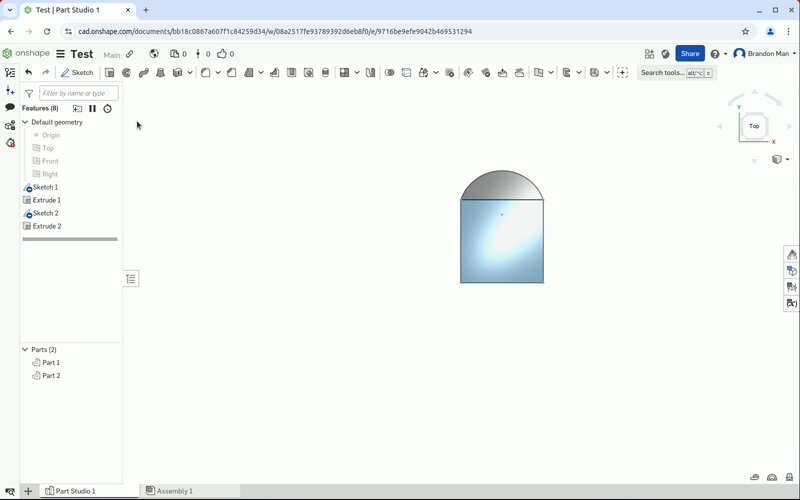
key(shift+7)
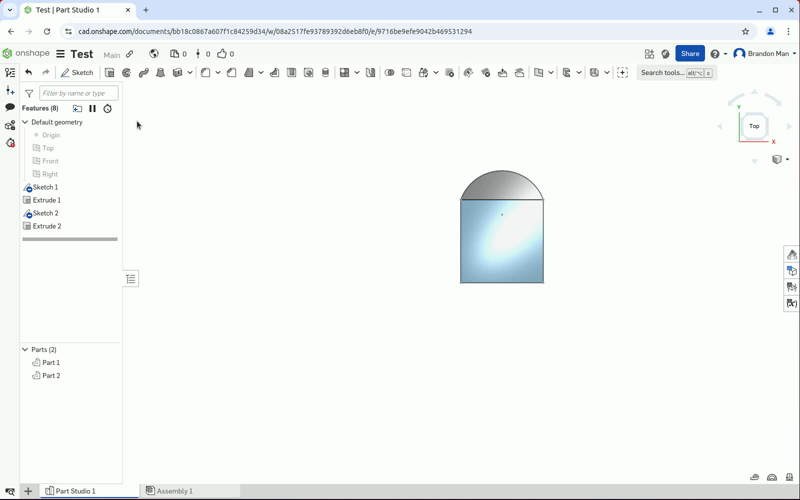
key(up, 3)
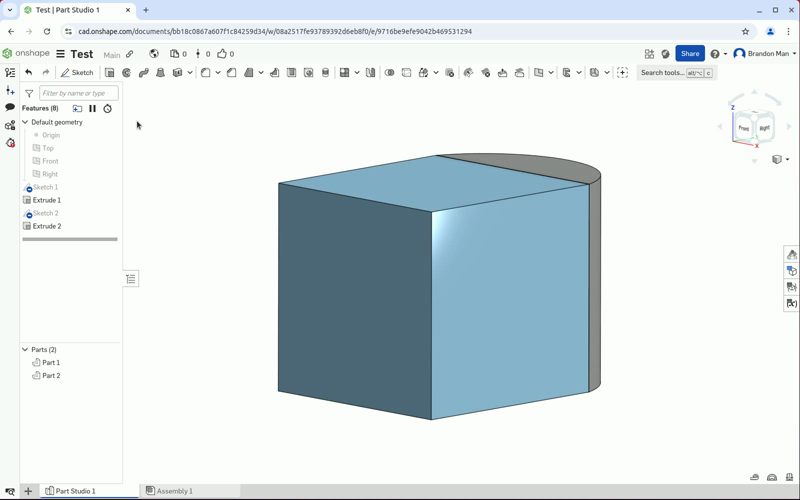
key(left, 3)
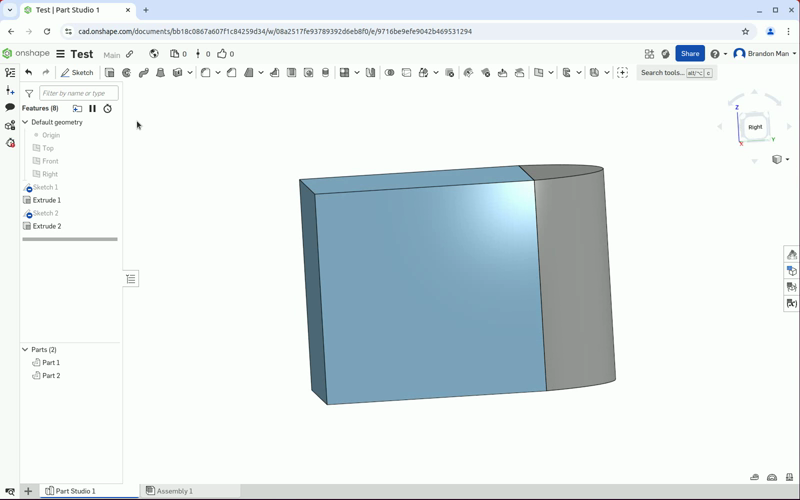
key(right, 3)
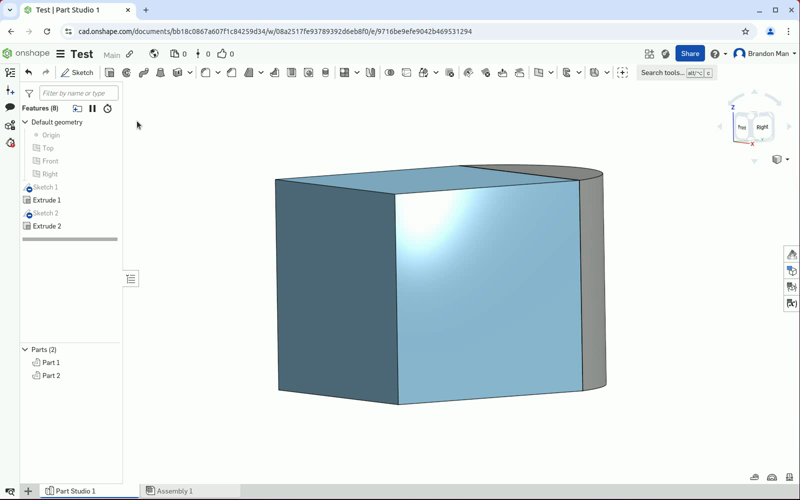
key(down, 3)
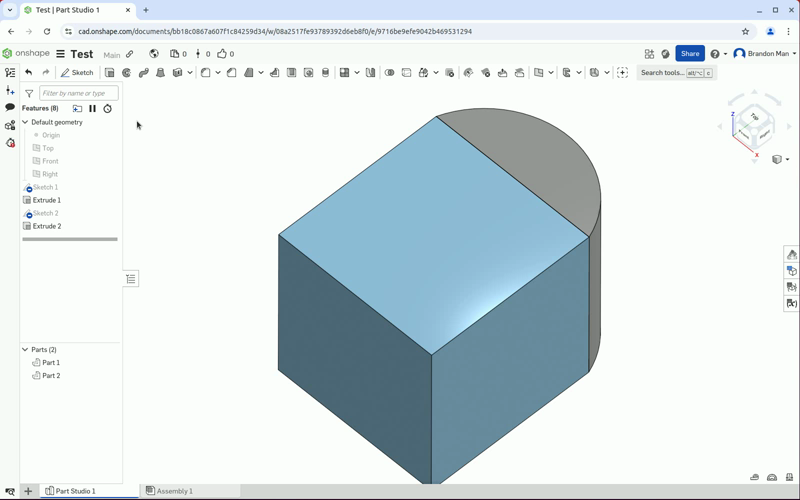
mouse_move(73, 189)
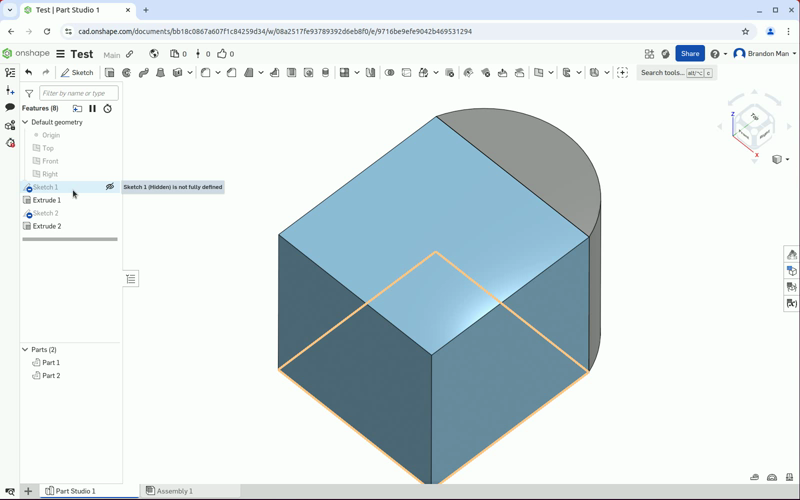
click(73, 189)